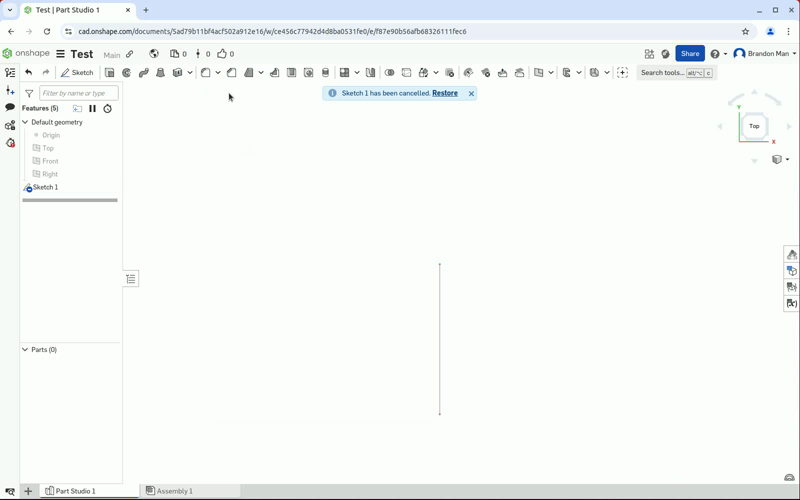
key(shift+h)
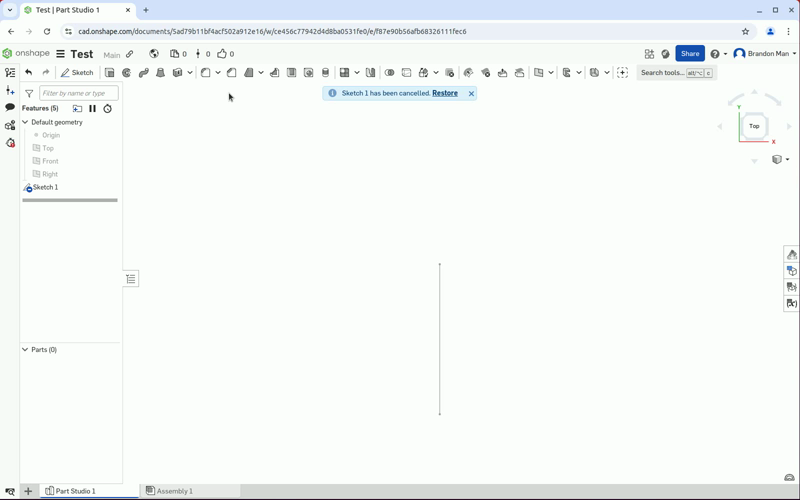
key(shift+s)
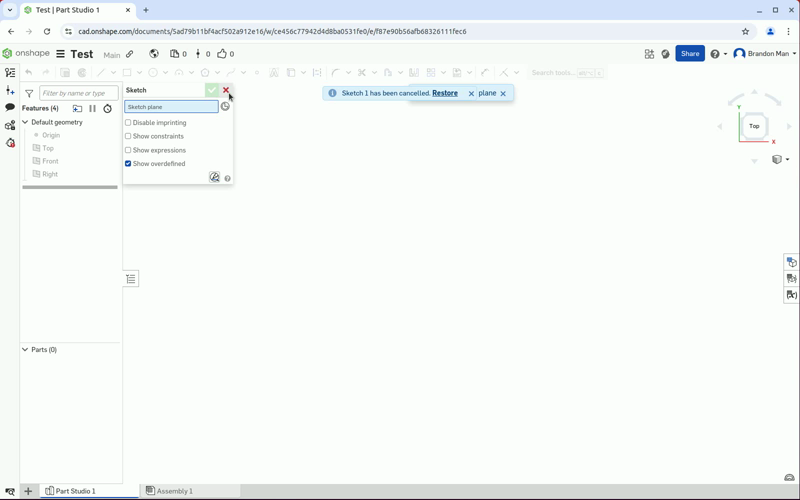
mouse_move(73, 150)
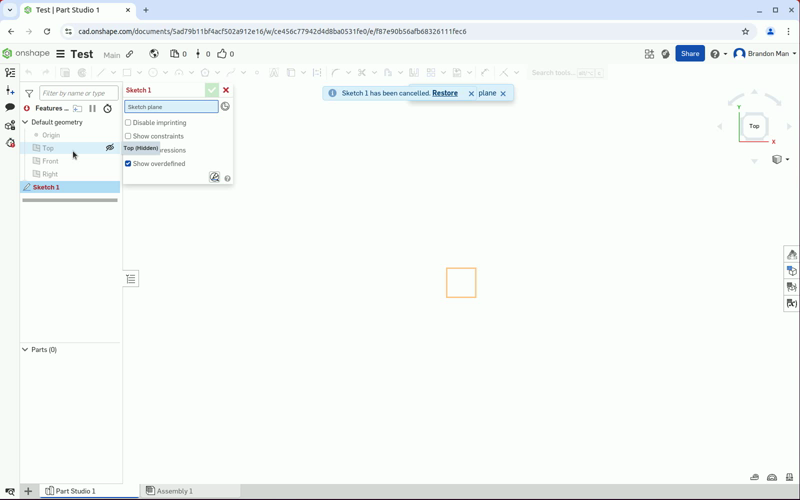
click(73, 150)
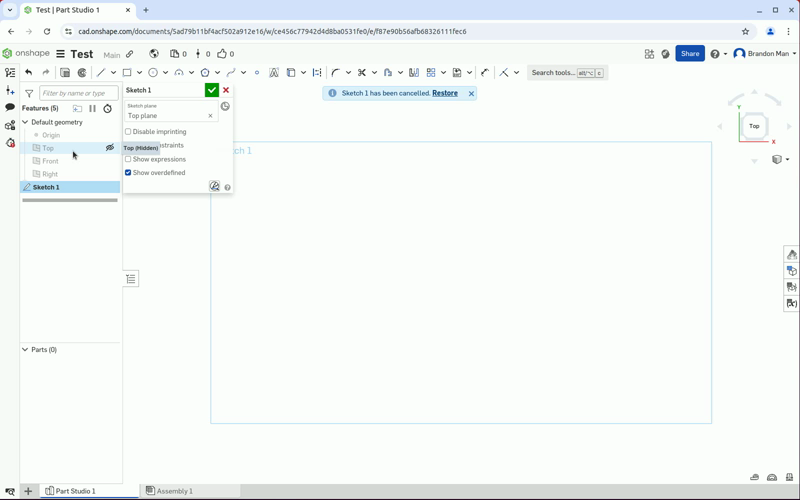
mouse_move(73, 352)
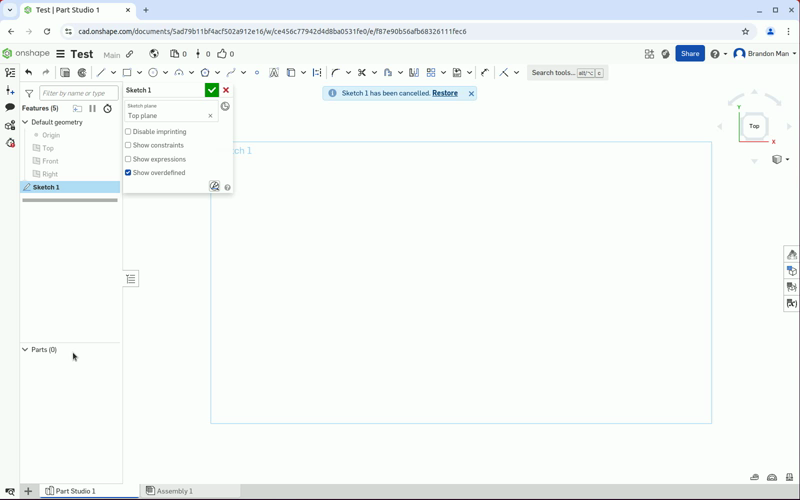
key(y)
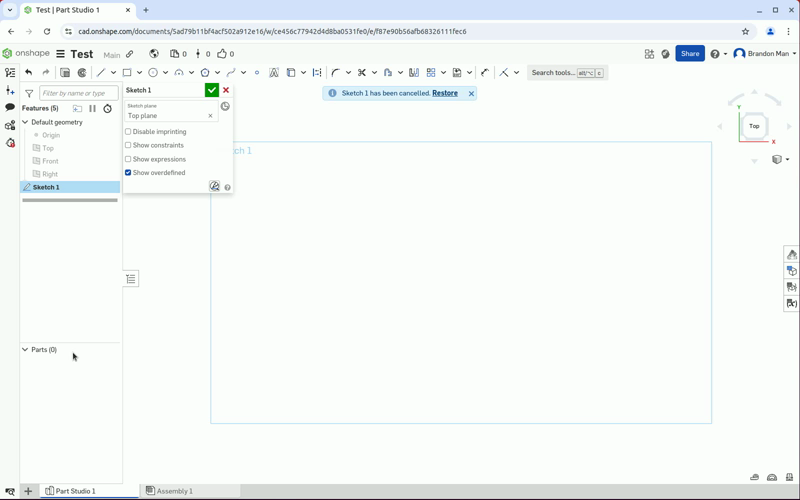
key(l)
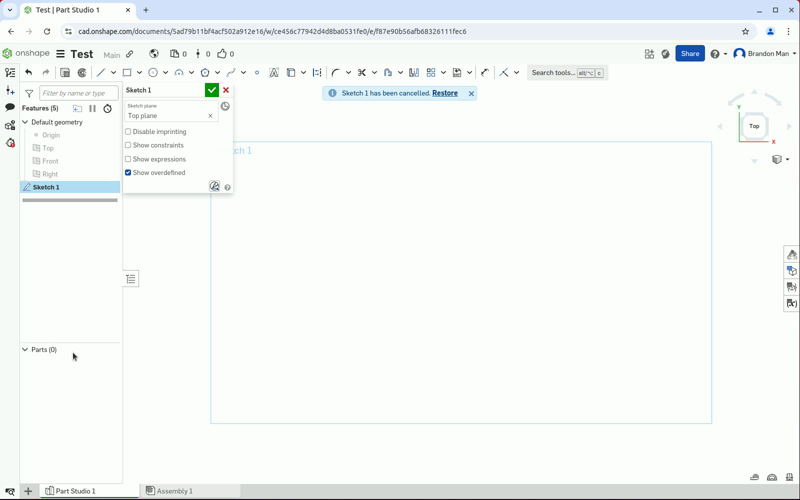
key_down(shift)
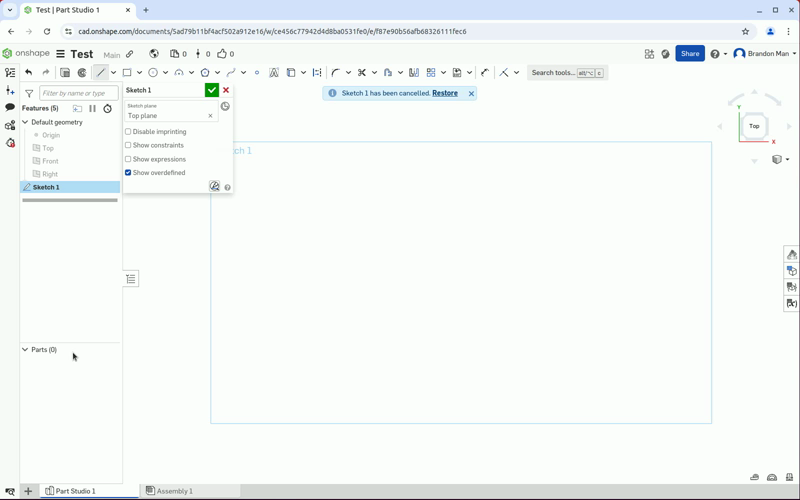
mouse_move(460, 282)
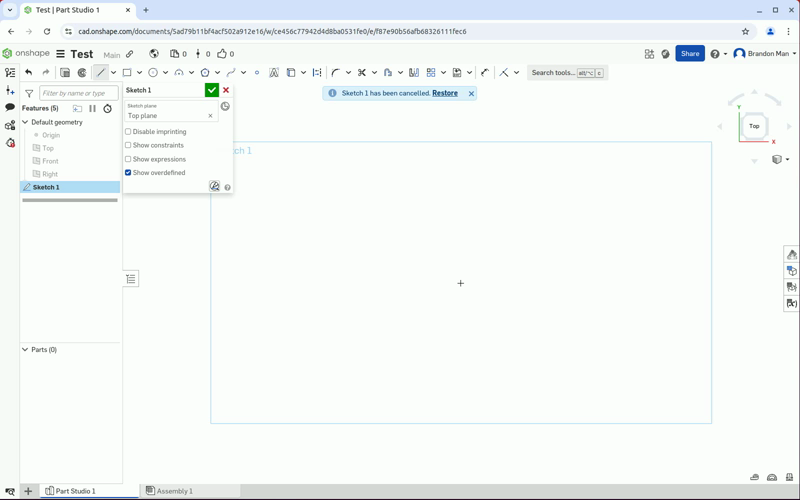
click(460, 282)
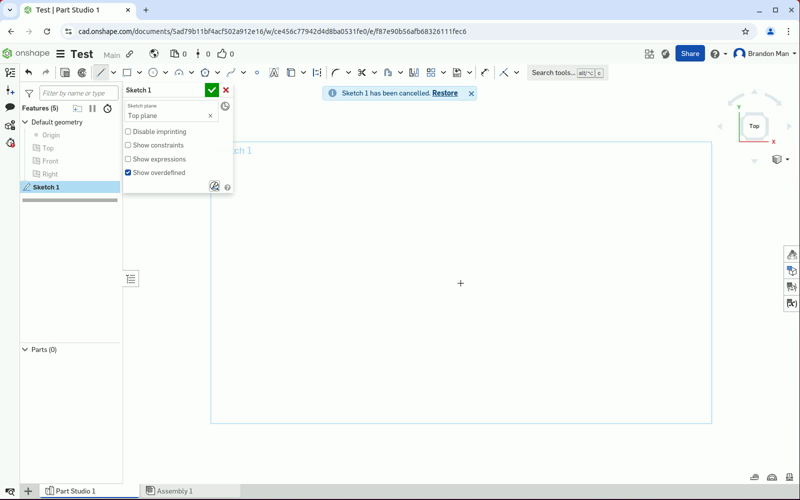
key_up(shift)
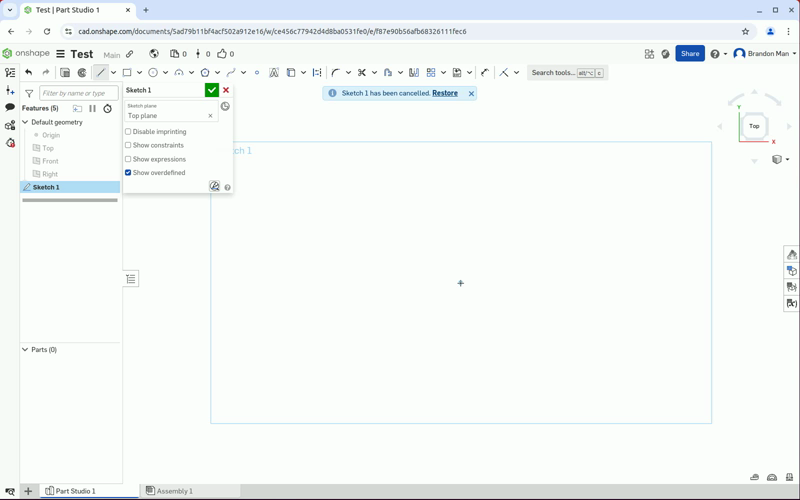
key_down(shift)
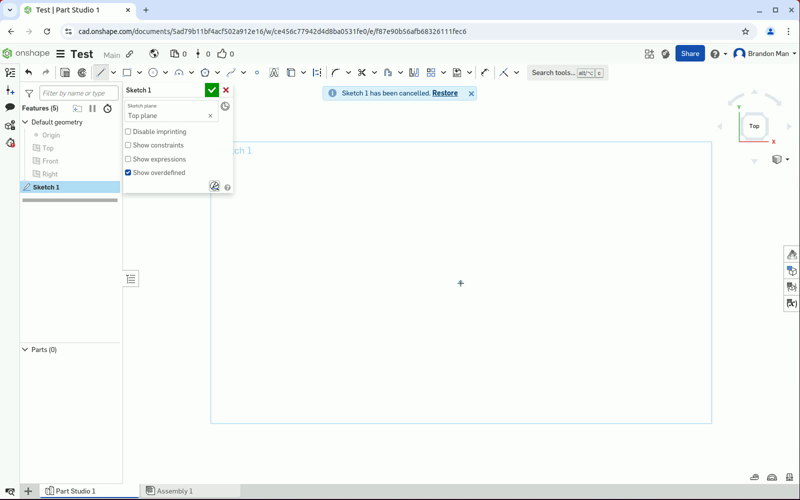
mouse_move(573, 282)
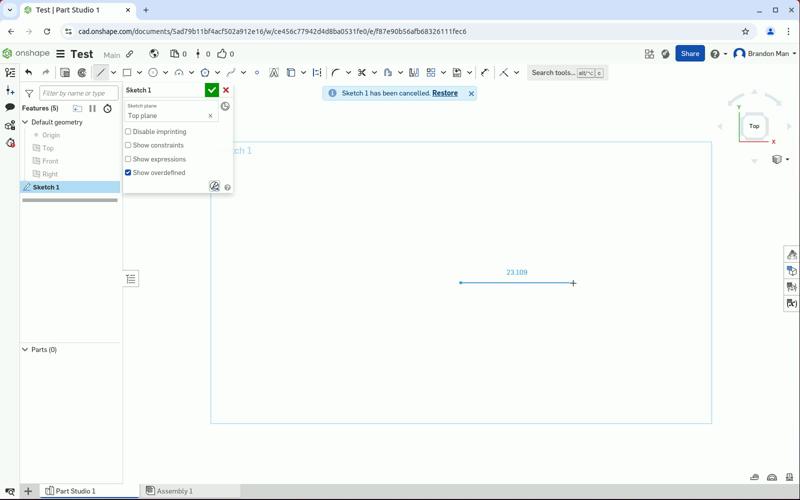
click(573, 282)
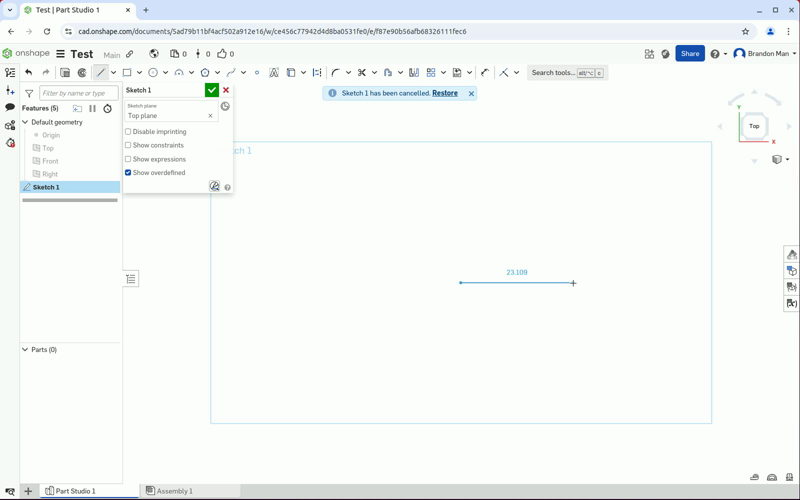
key_up(shift)
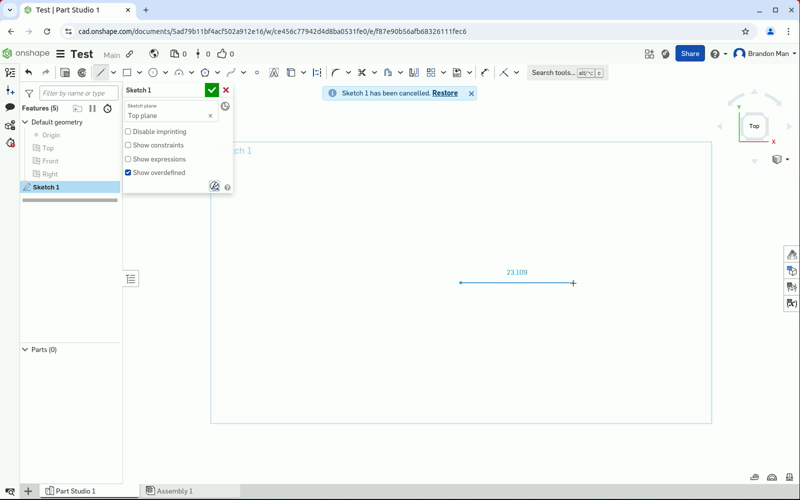
key_down(shift)
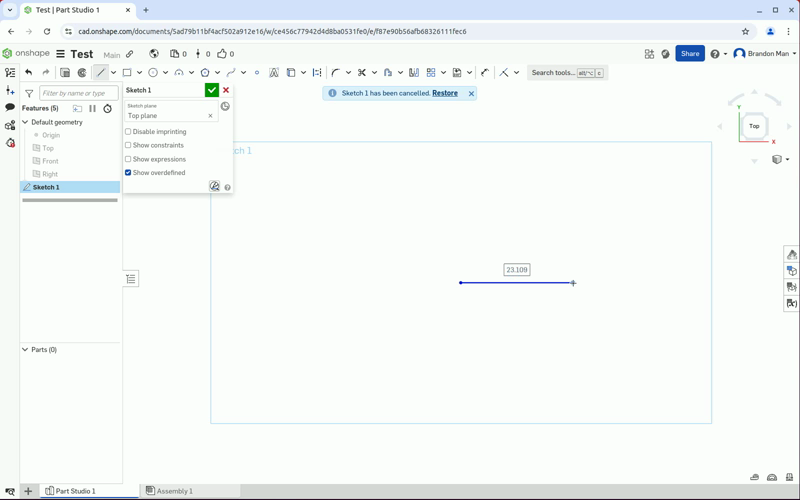
mouse_move(589, 282)
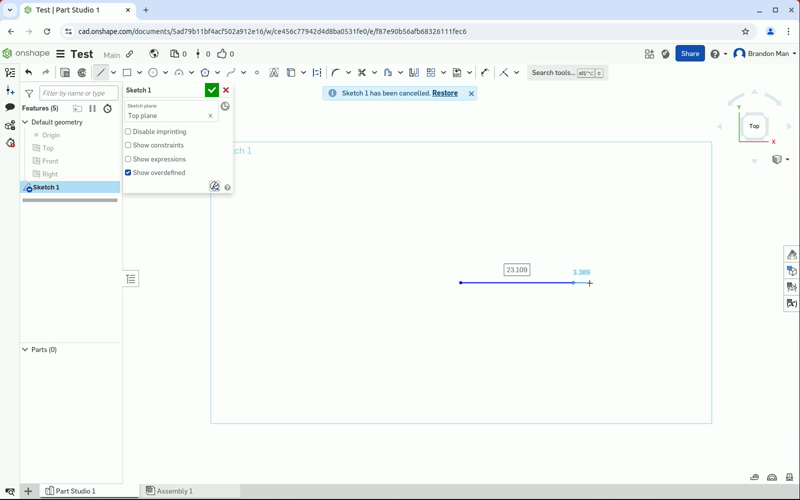
mouse_move(573, 236)
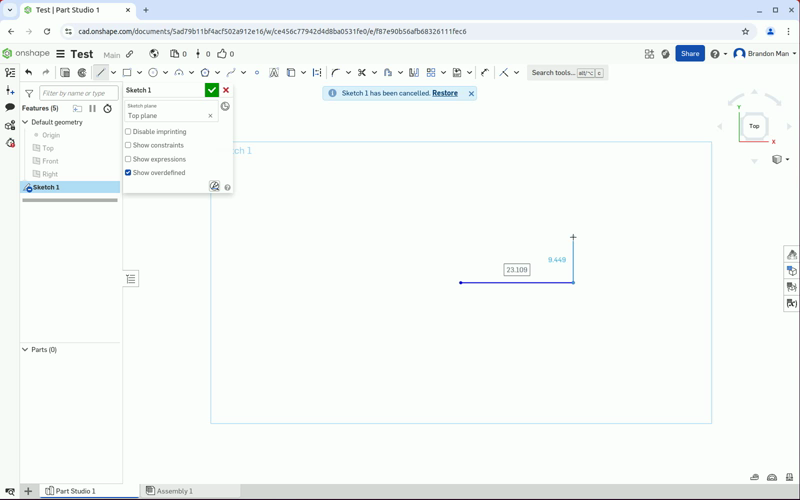
click(573, 236)
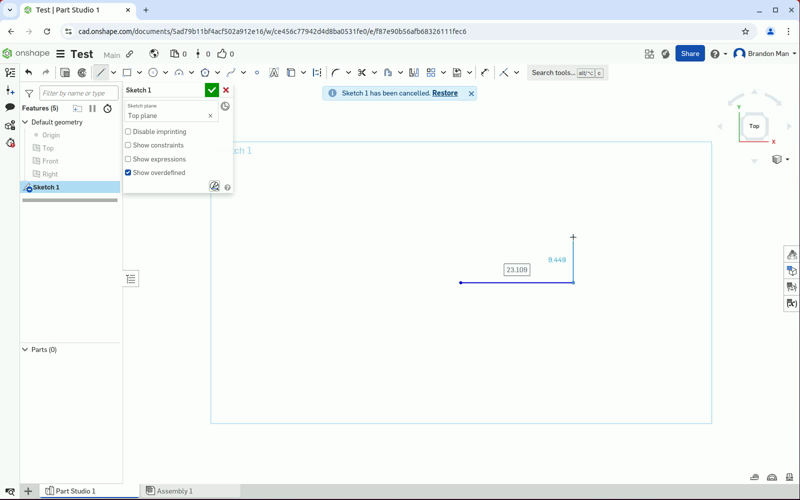
key_up(shift)
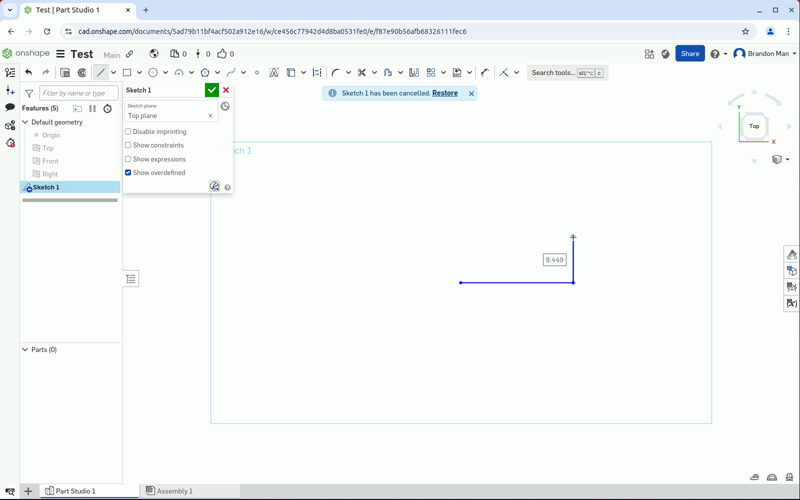
key_down(shift)
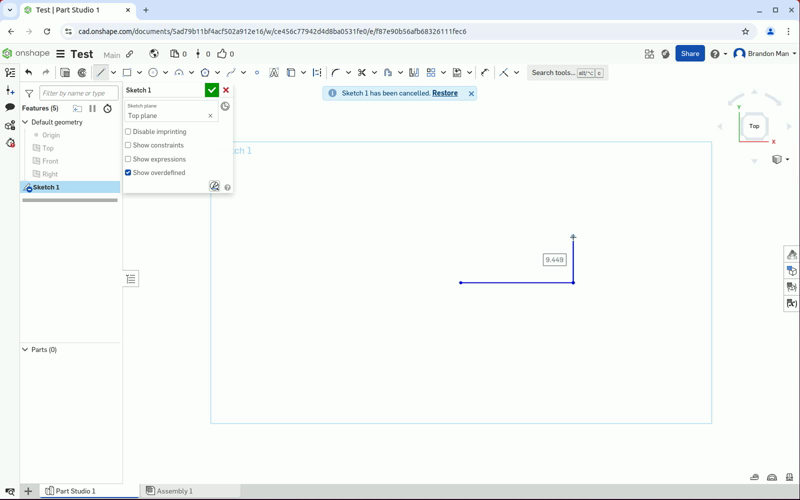
mouse_move(460, 236)
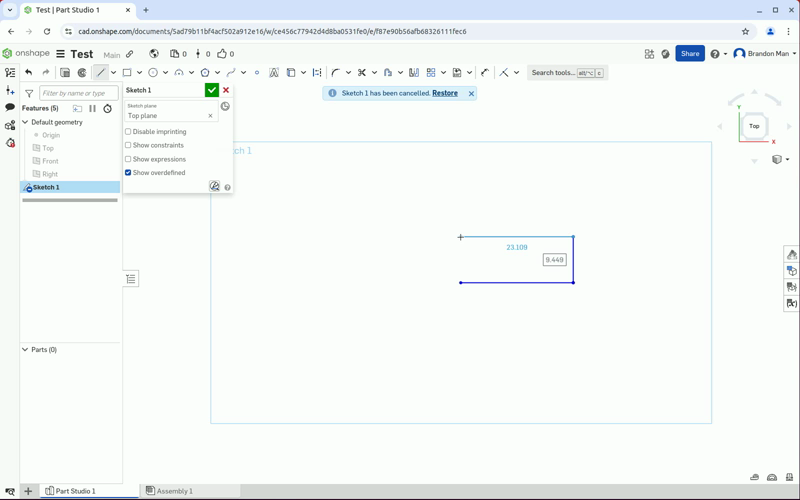
click(460, 236)
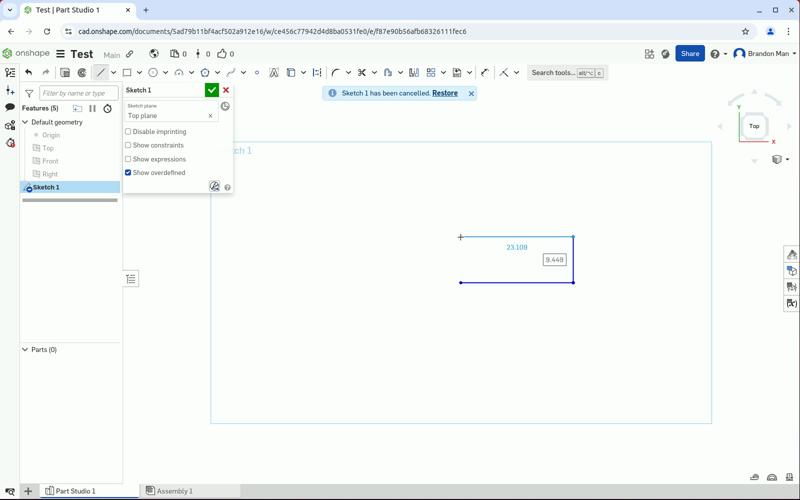
key_up(shift)
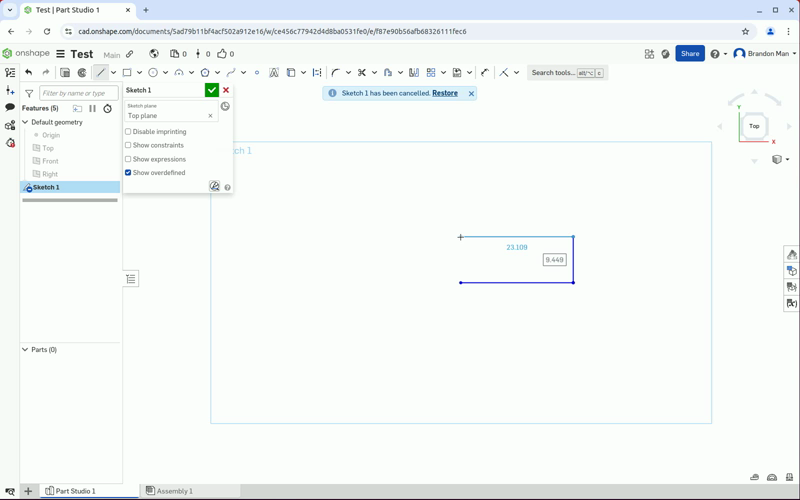
mouse_move(490, 236)
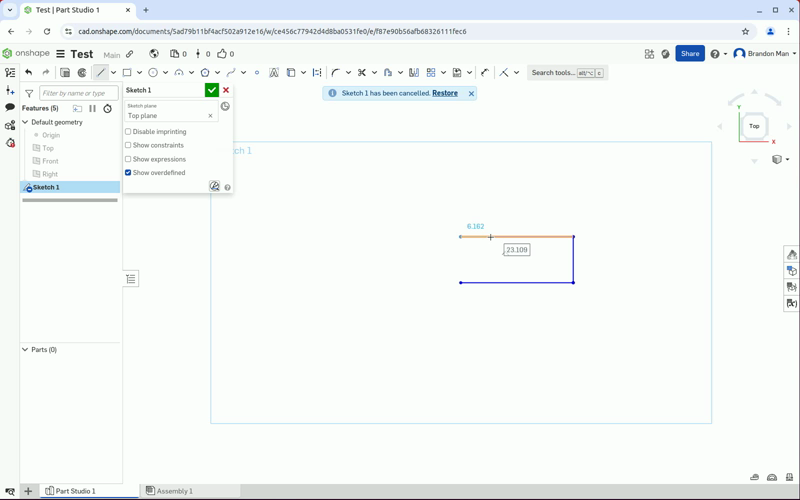
key_down(shift)
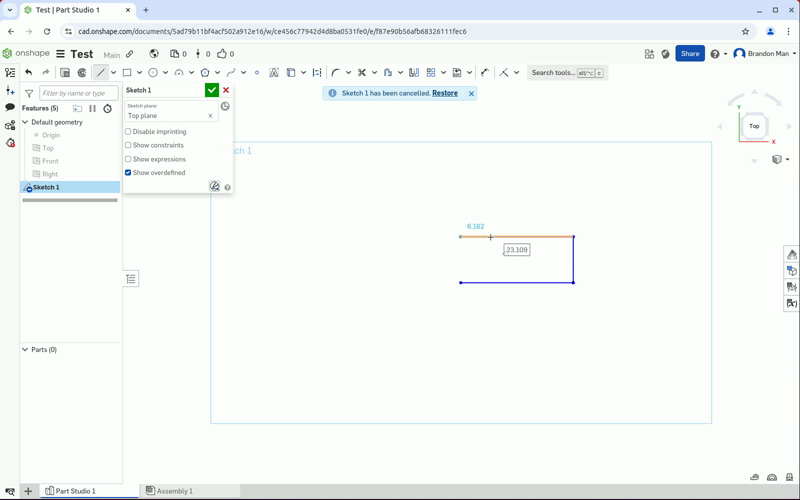
mouse_move(460, 282)
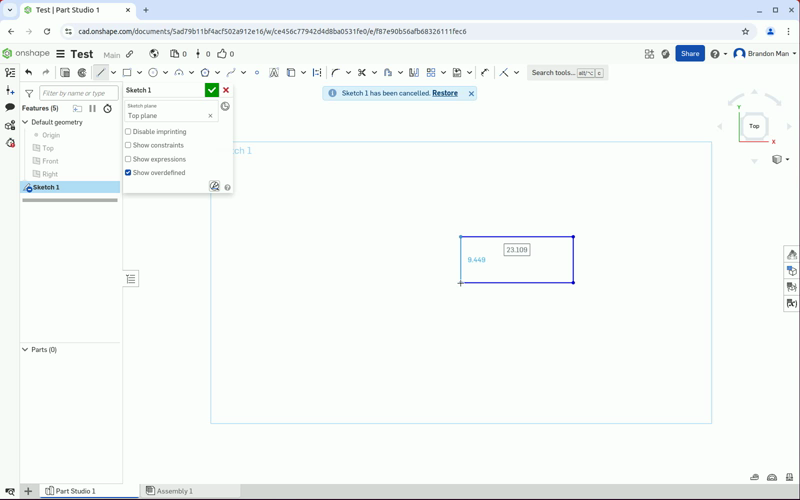
key_up(shift)
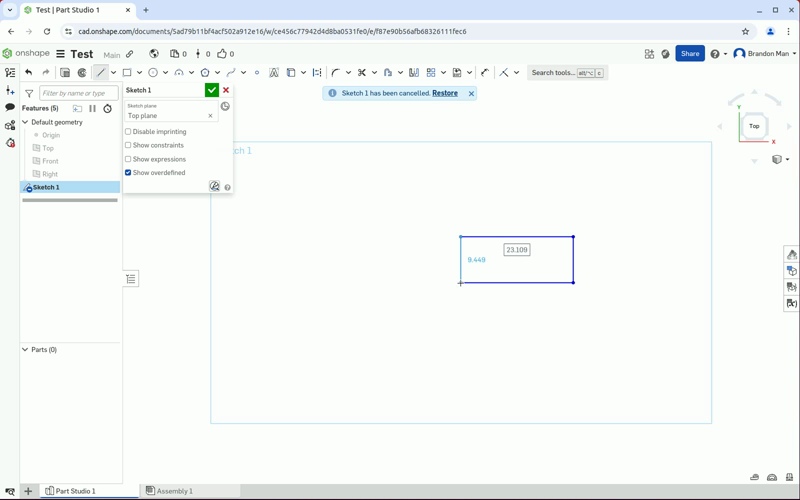
click(460, 282)
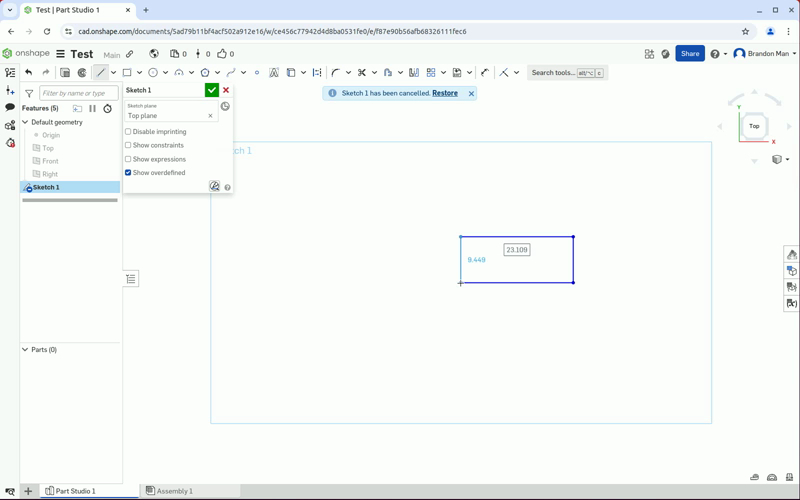
key(esc)
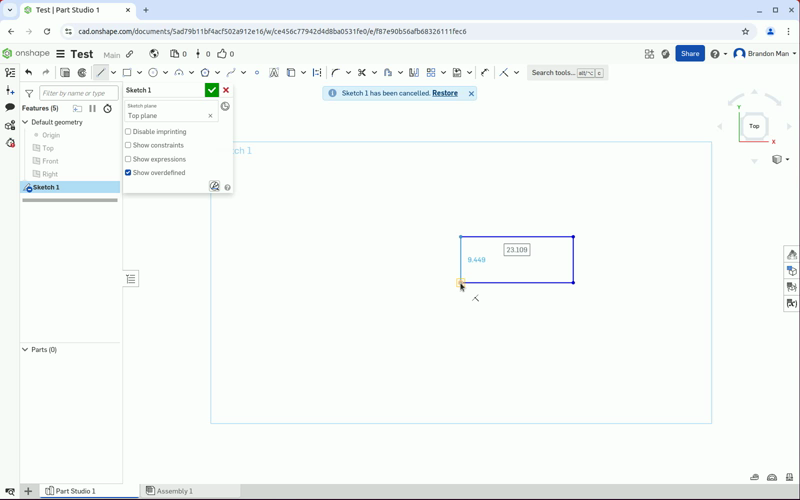
key(c)
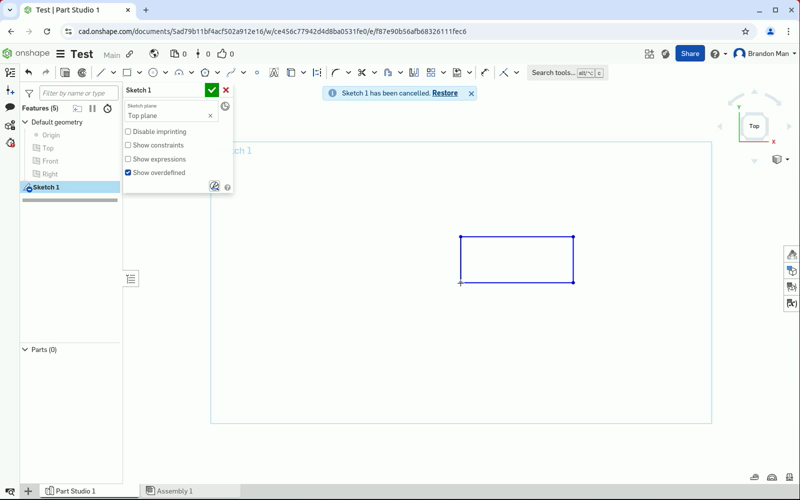
key_down(shift)
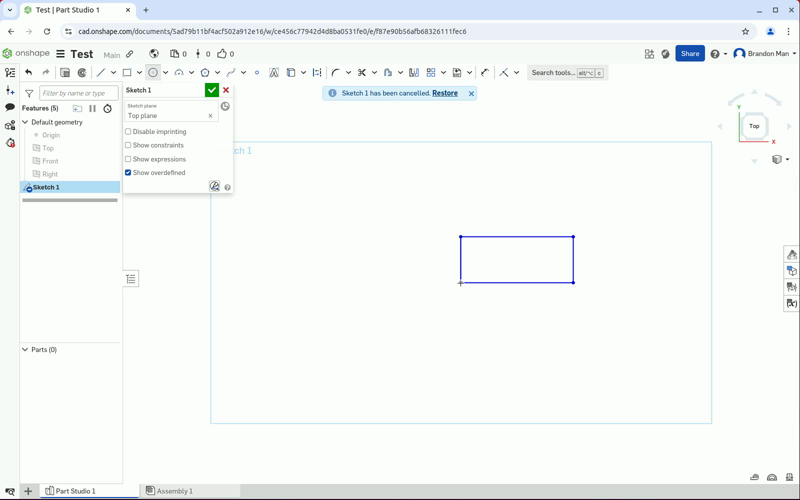
mouse_move(471, 272)
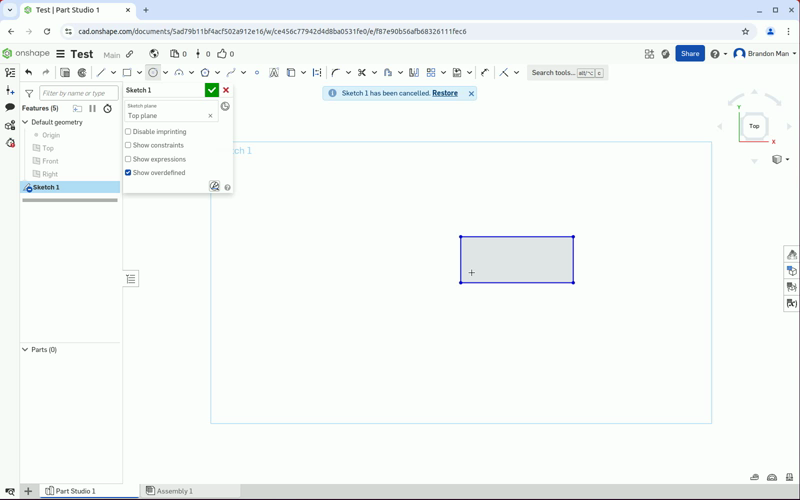
click(471, 272)
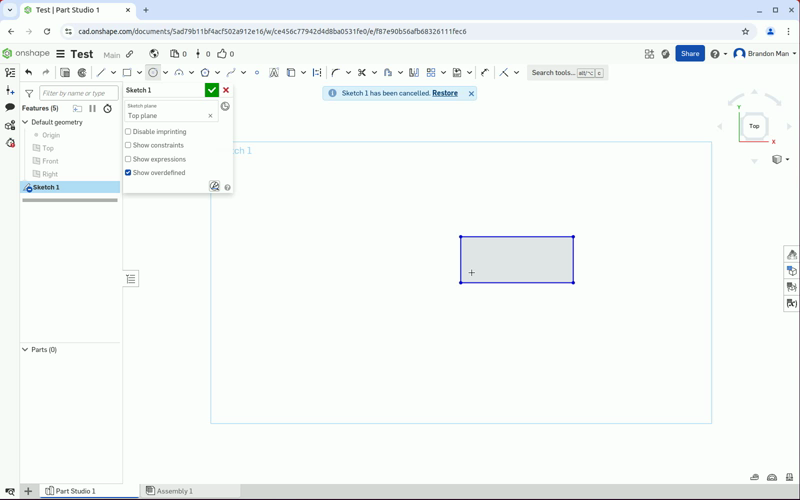
key_up(shift)
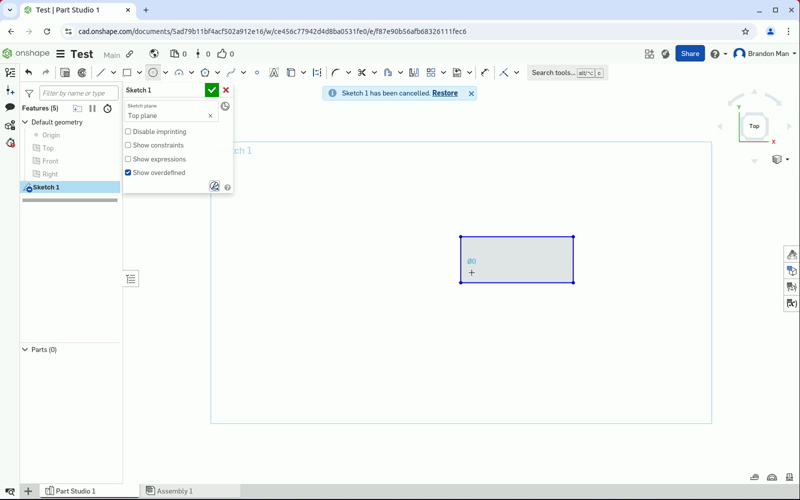
mouse_move(475, 272)
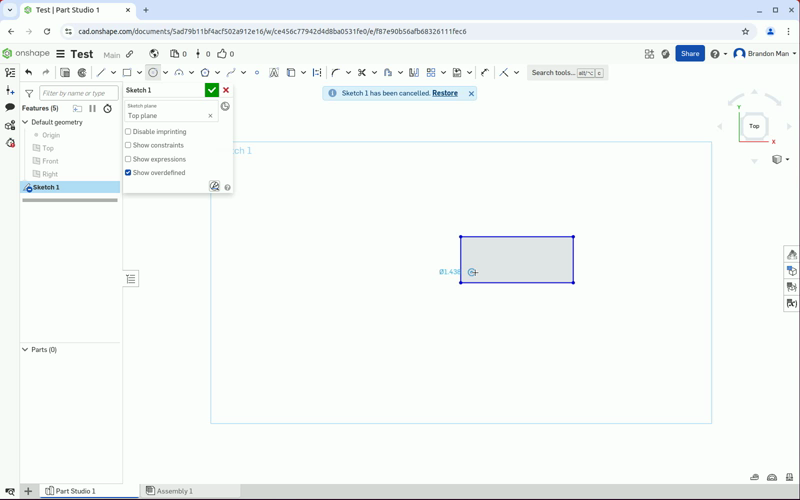
click(475, 272)
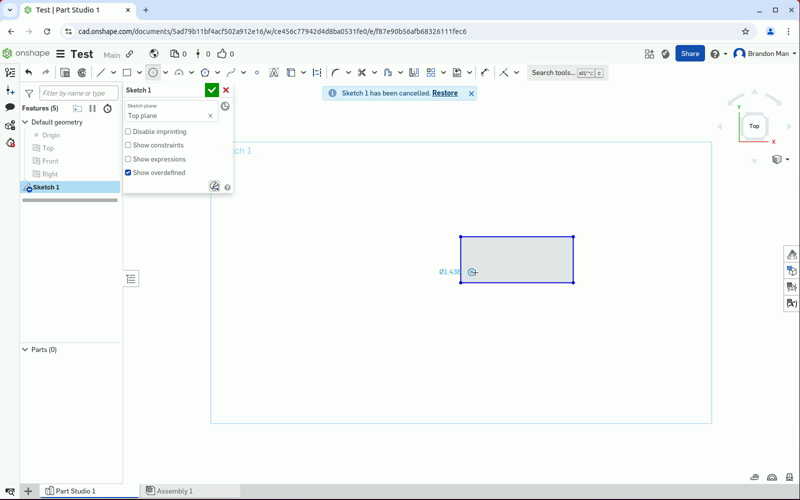
key(esc)
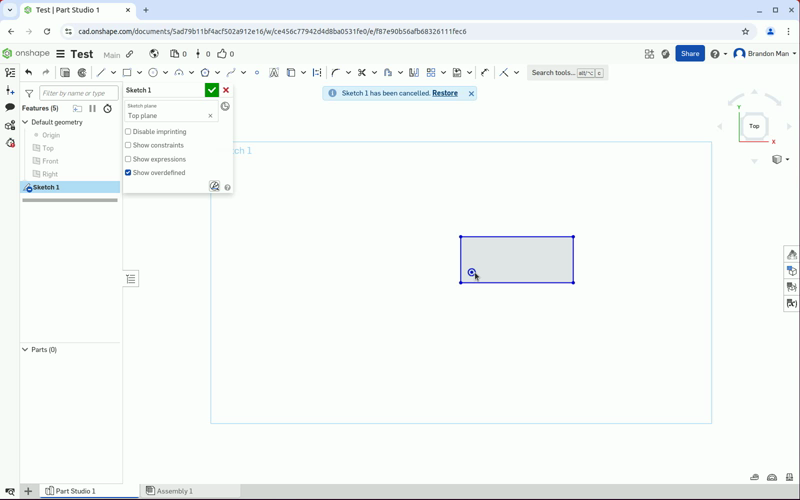
key(c)
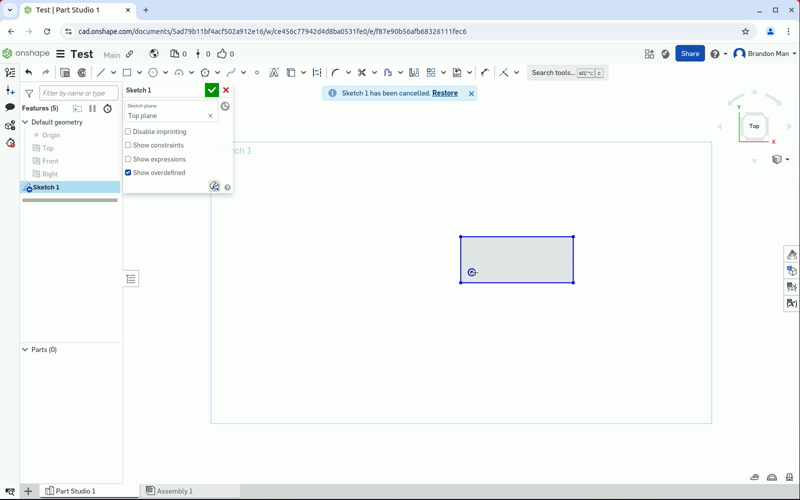
key_down(shift)
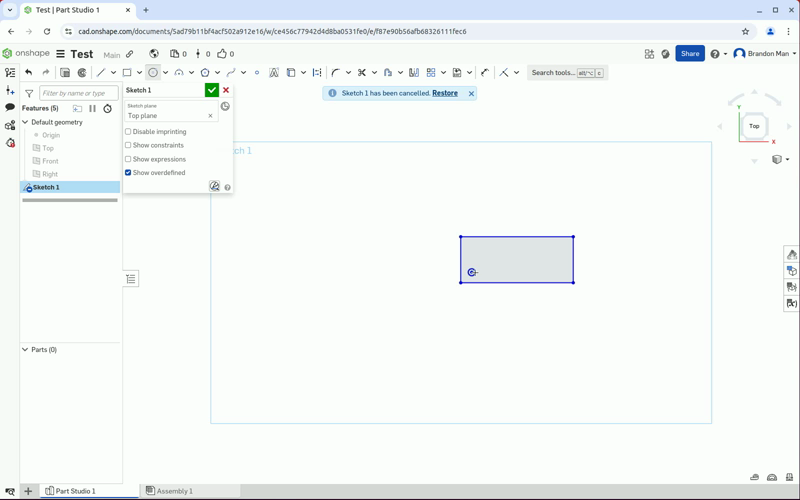
mouse_move(562, 272)
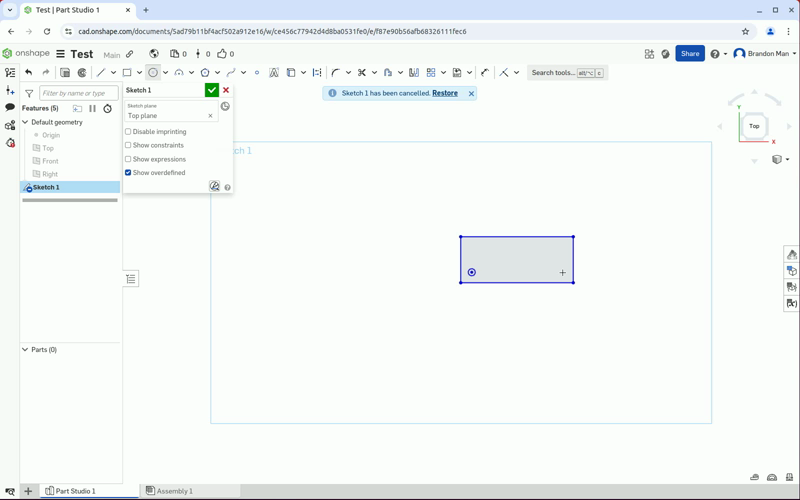
click(562, 272)
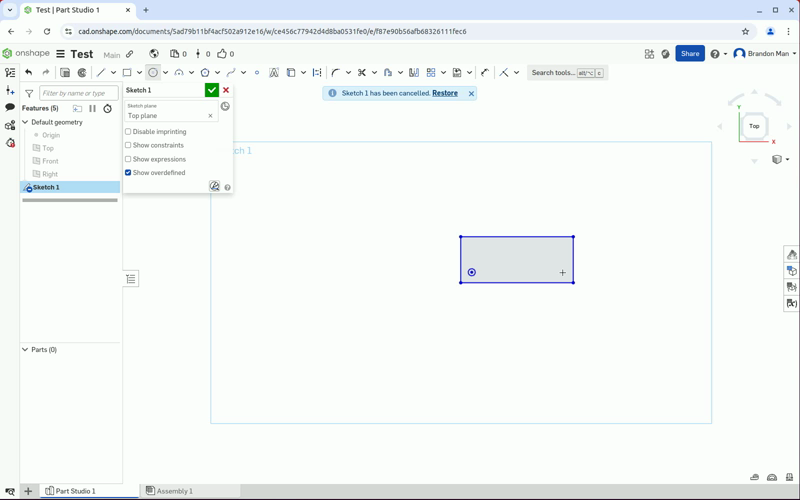
key_up(shift)
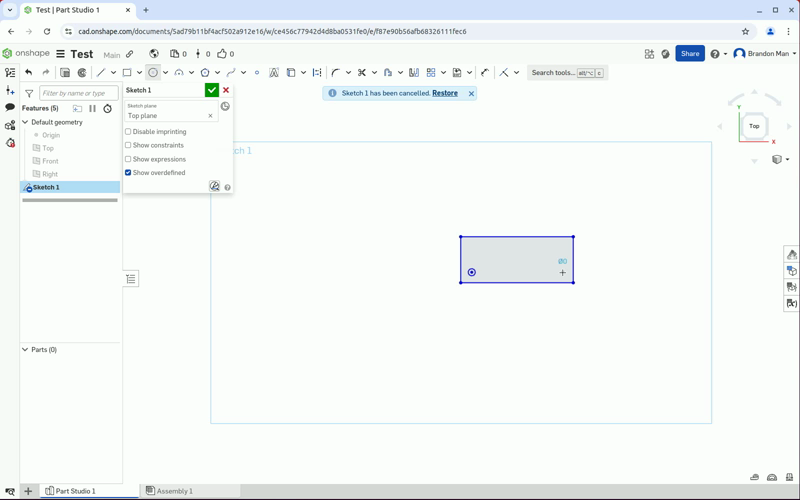
mouse_move(566, 272)
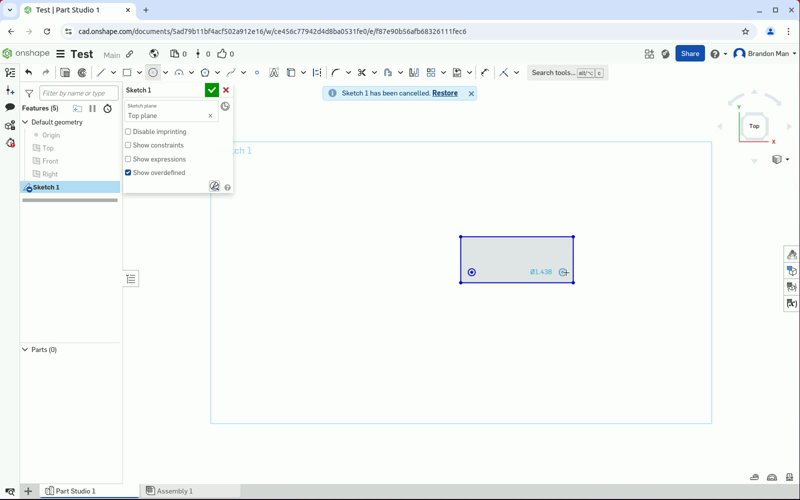
click(566, 272)
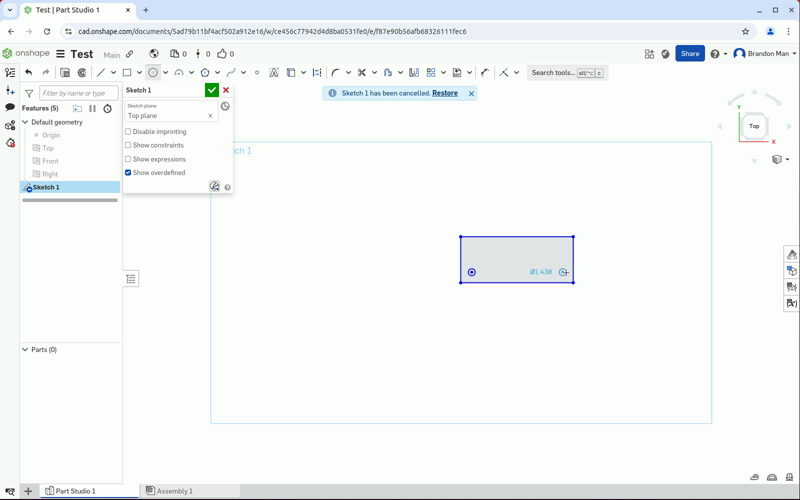
key(esc)
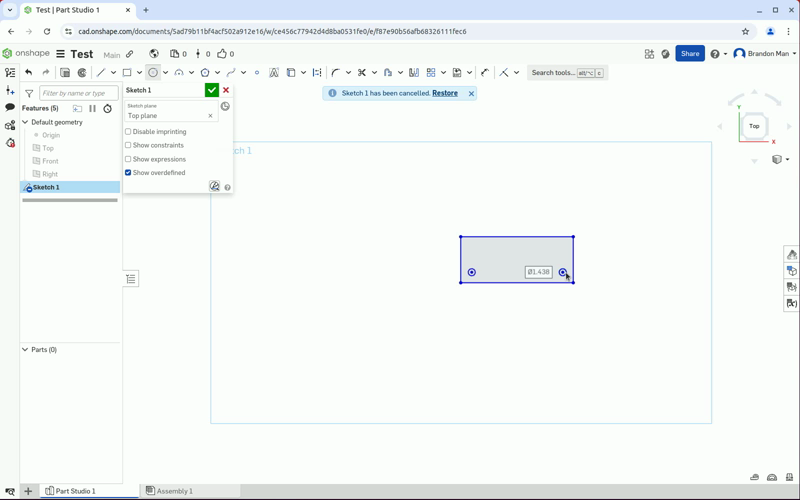
mouse_move(558, 261)
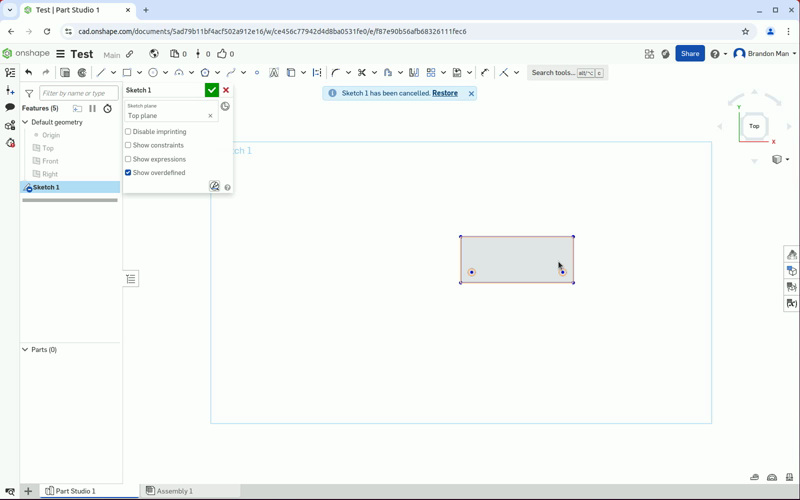
click(558, 261)
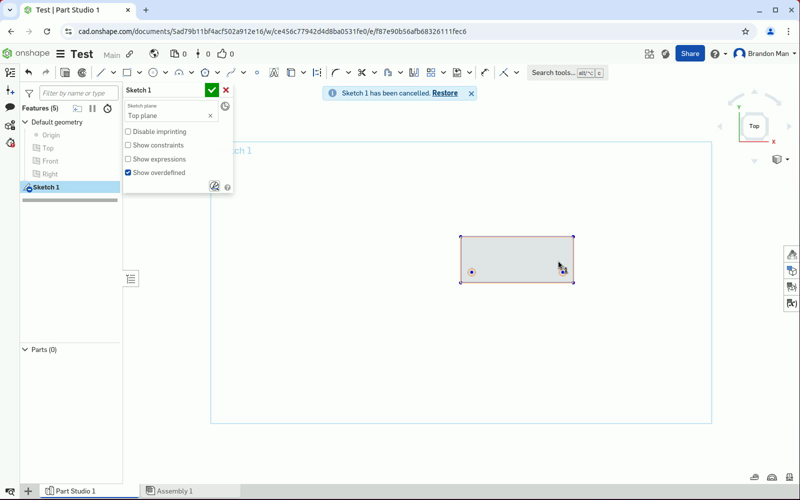
mouse_move(73, 352)
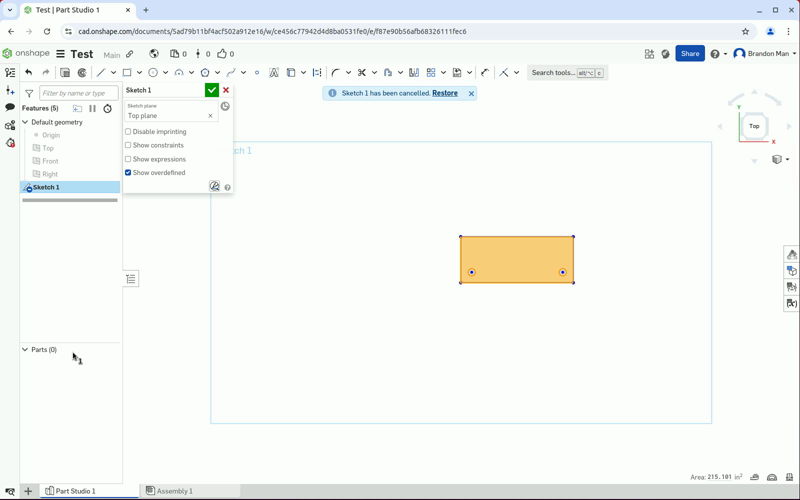
key(shift+y)
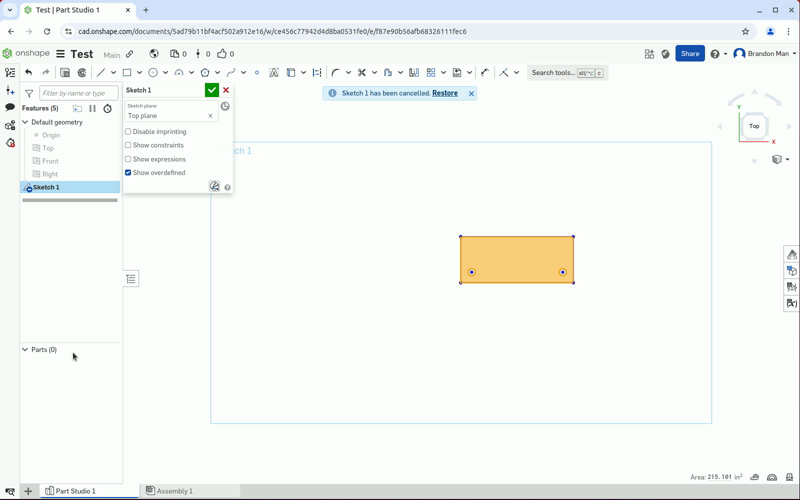
key(shift+e)
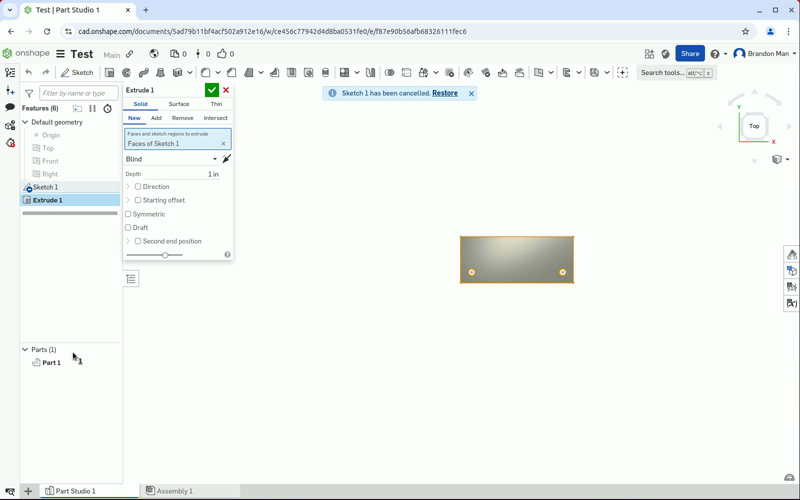
mouse_move(143, 106)
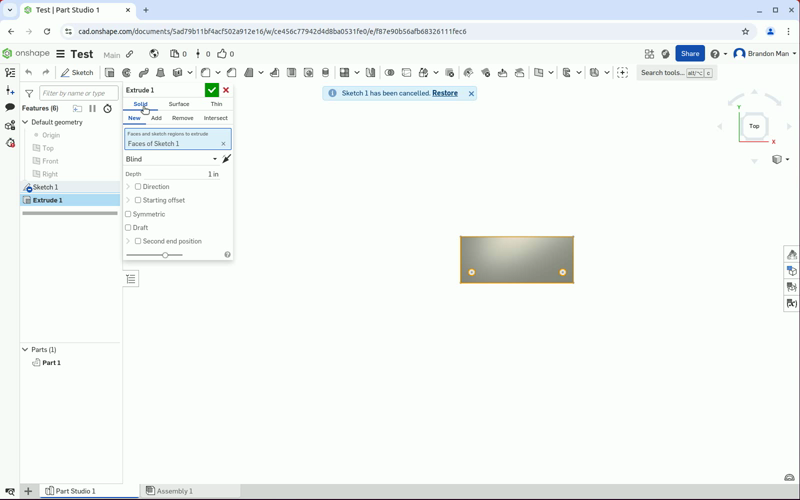
click(143, 106)
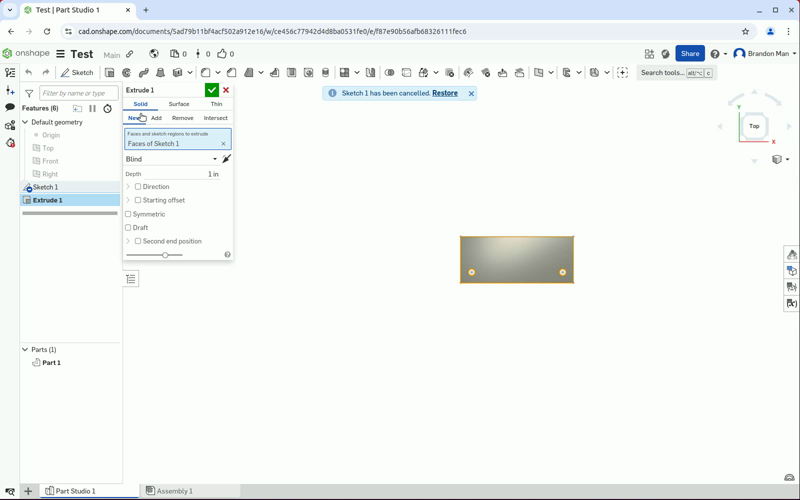
mouse_move(137, 120)
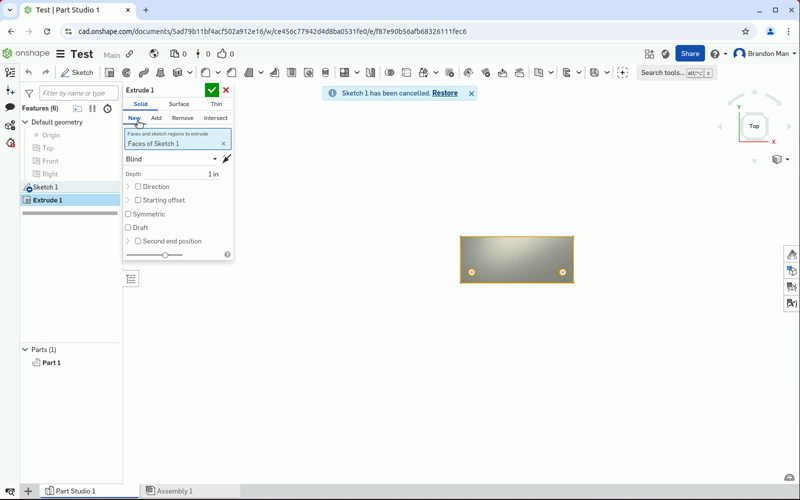
click(137, 120)
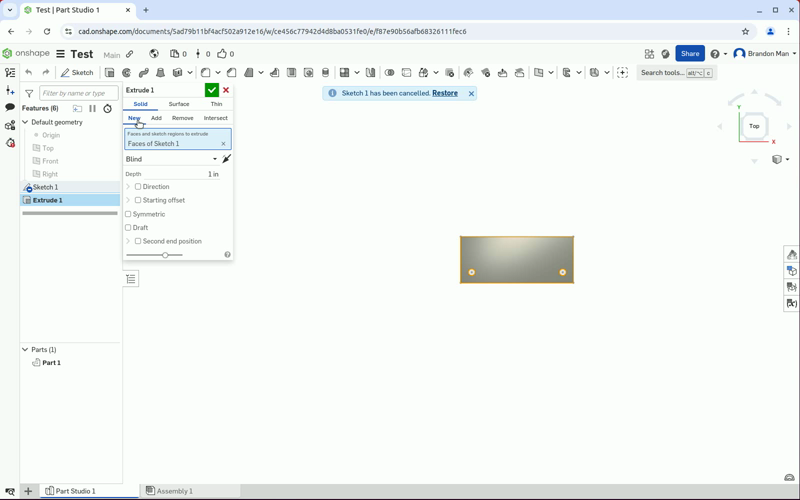
key(tab, 4)
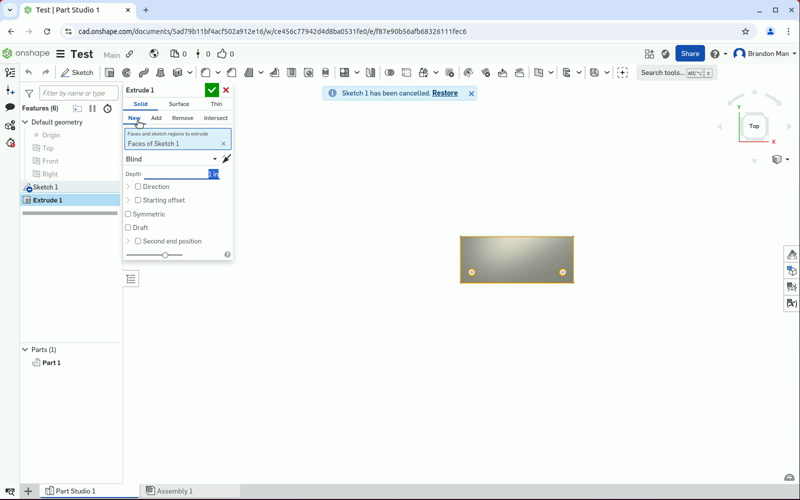
text(0.481)
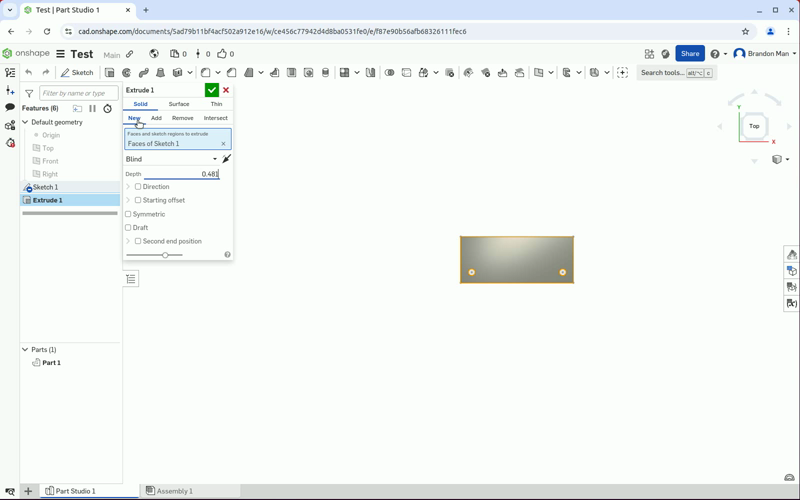
key(enter)
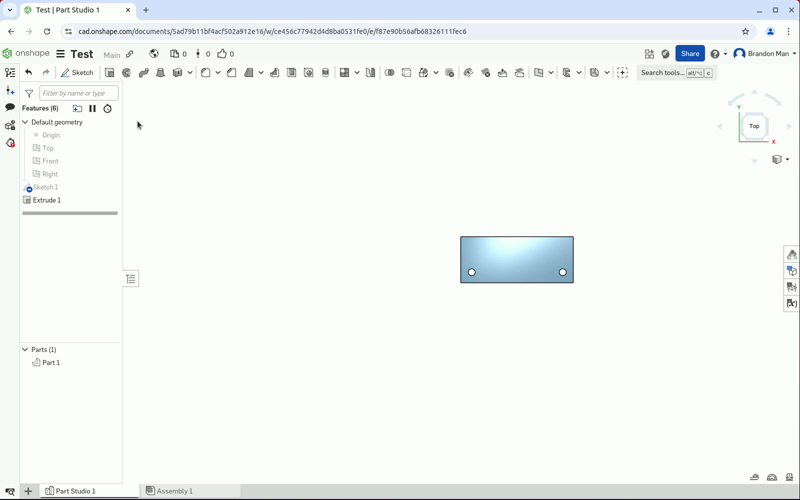
key(shift+h)
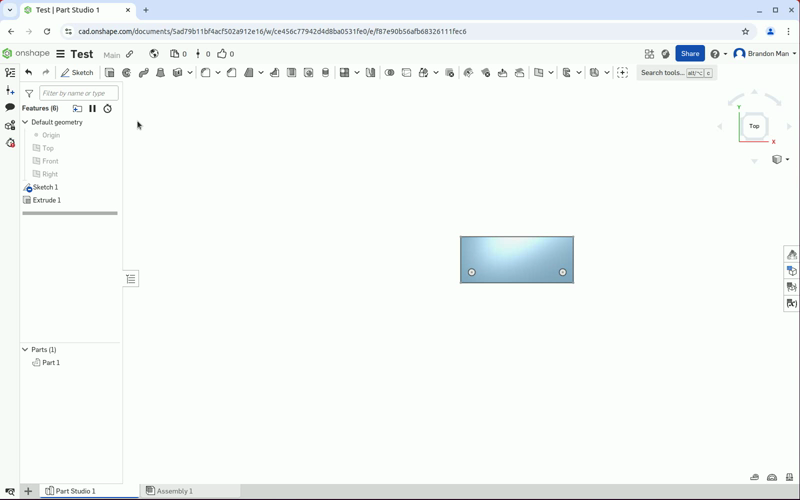
key(shift+h)
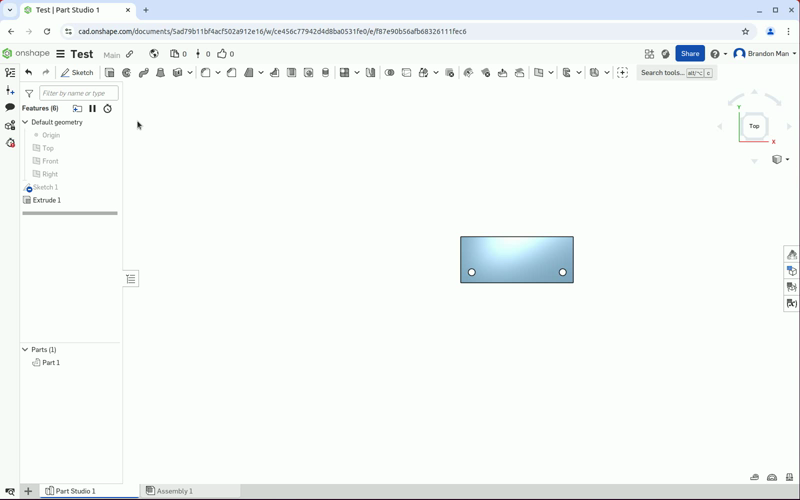
mouse_move(73, 189)
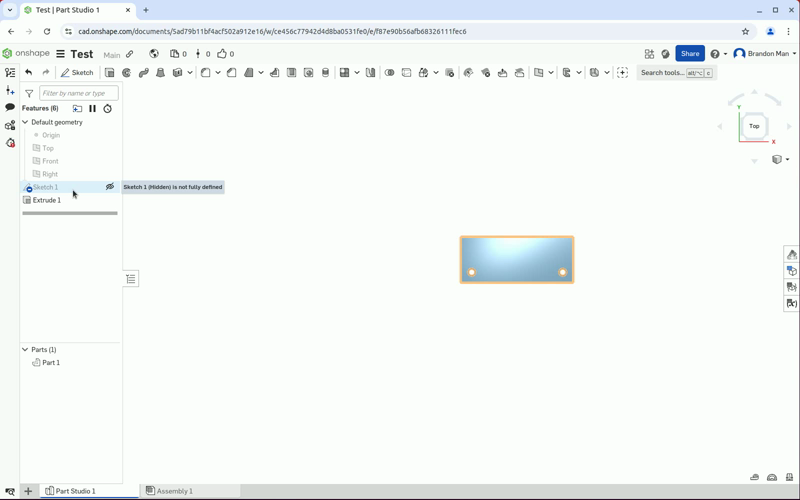
click(73, 189)
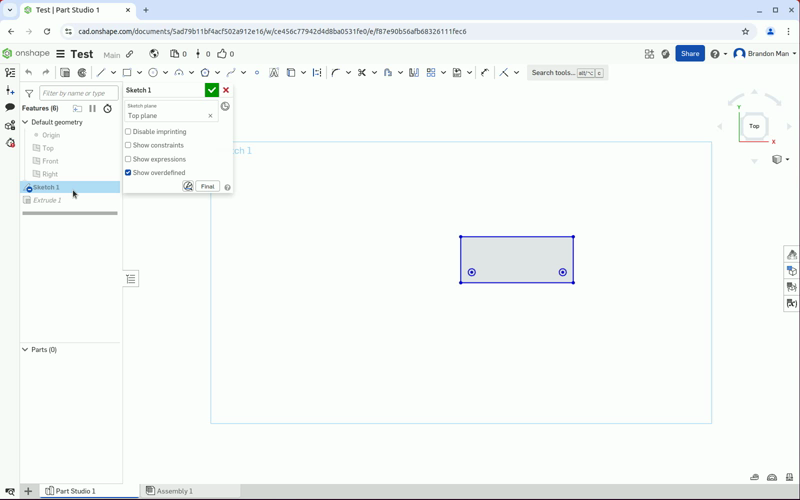
mouse_move(229, 92)
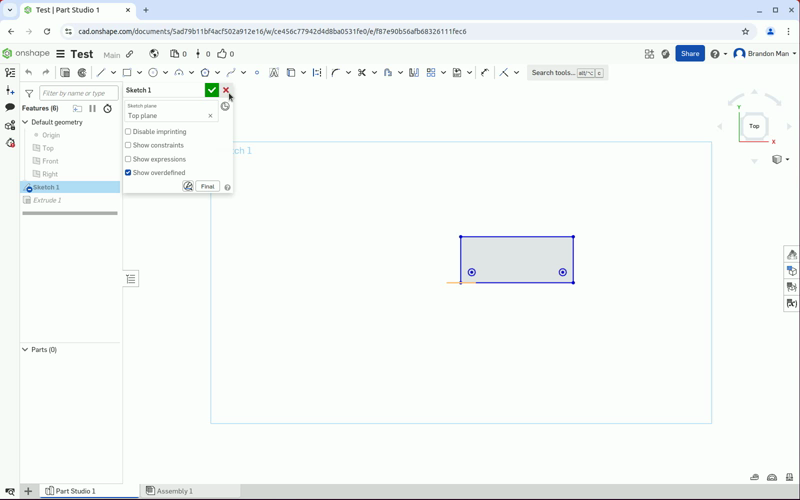
click(229, 92)
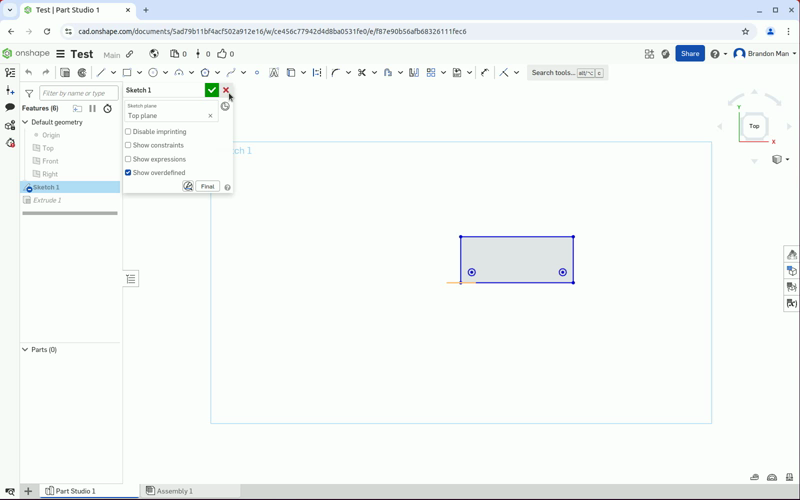
key(shift+s)
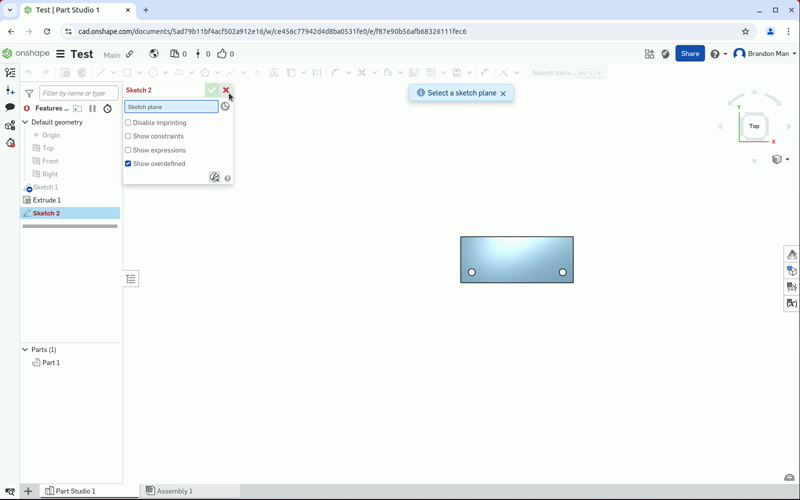
mouse_move(73, 150)
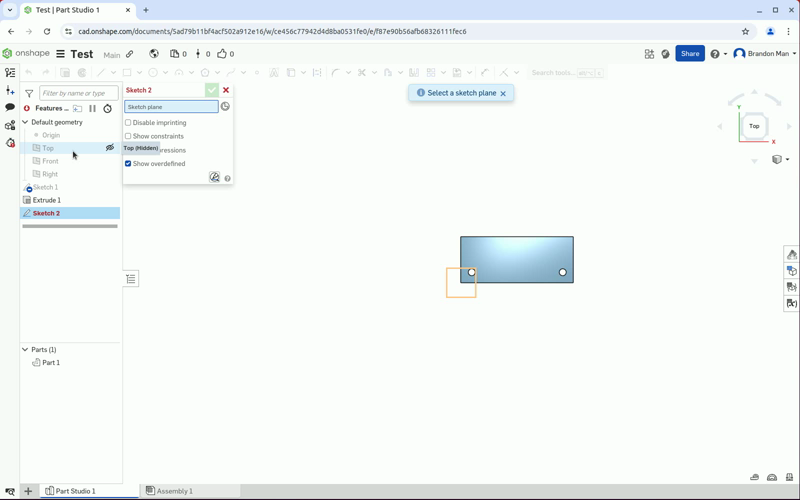
click(73, 150)
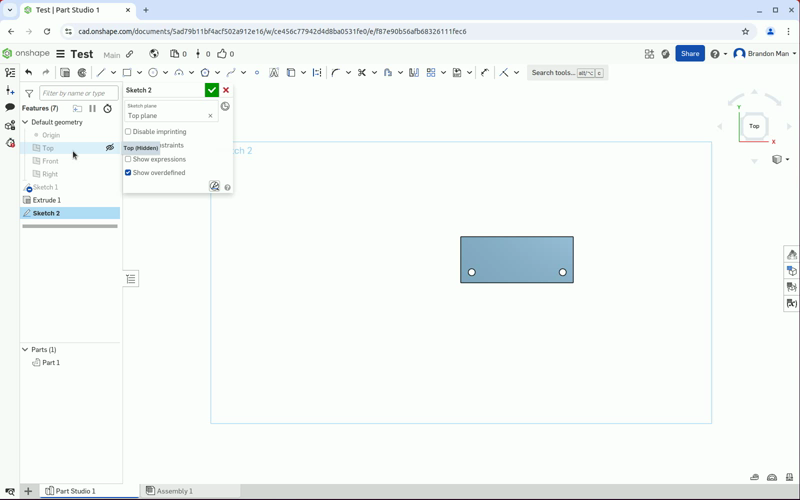
mouse_move(73, 352)
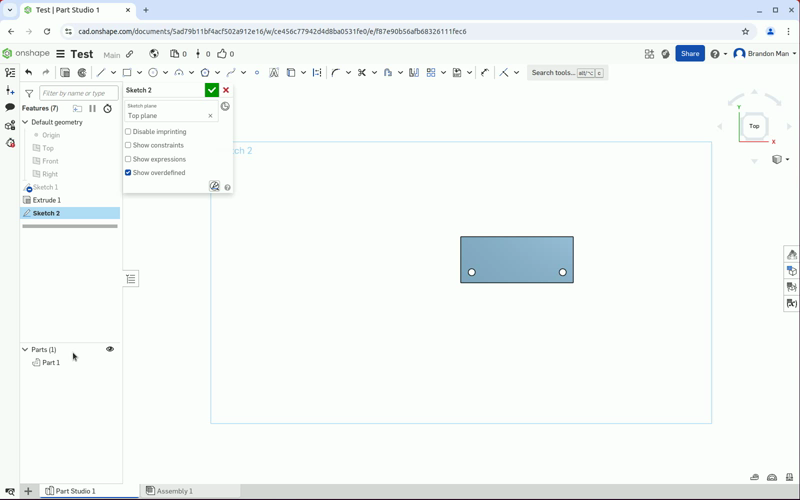
key(y)
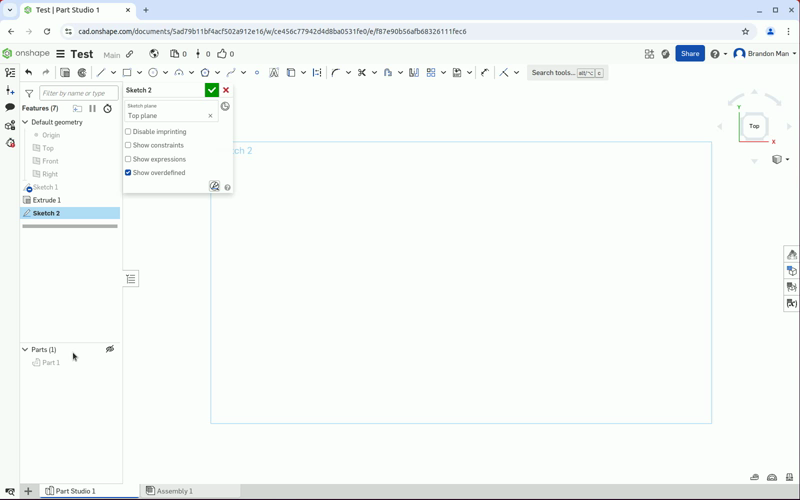
key(l)
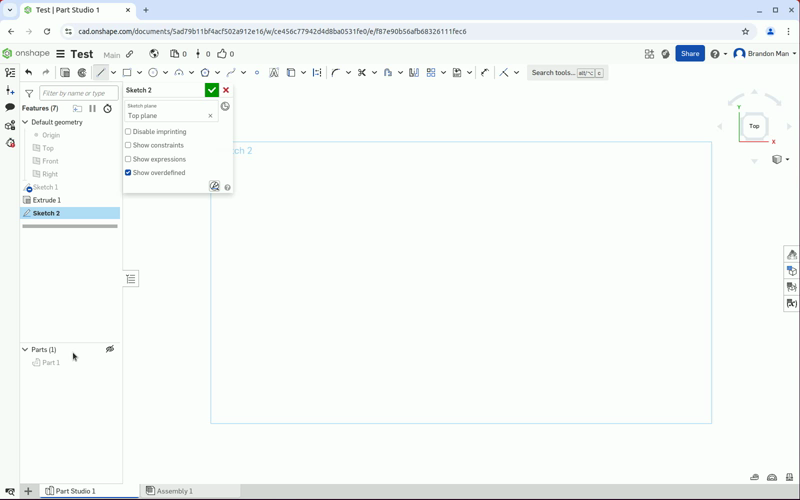
key_down(shift)
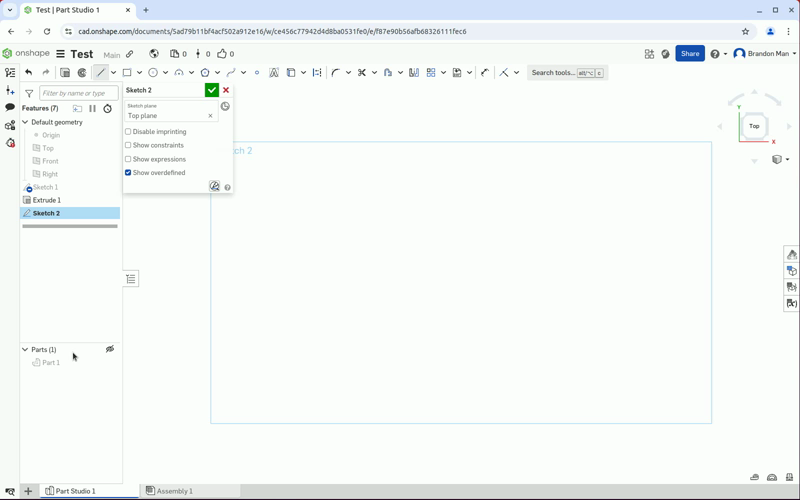
mouse_move(460, 237)
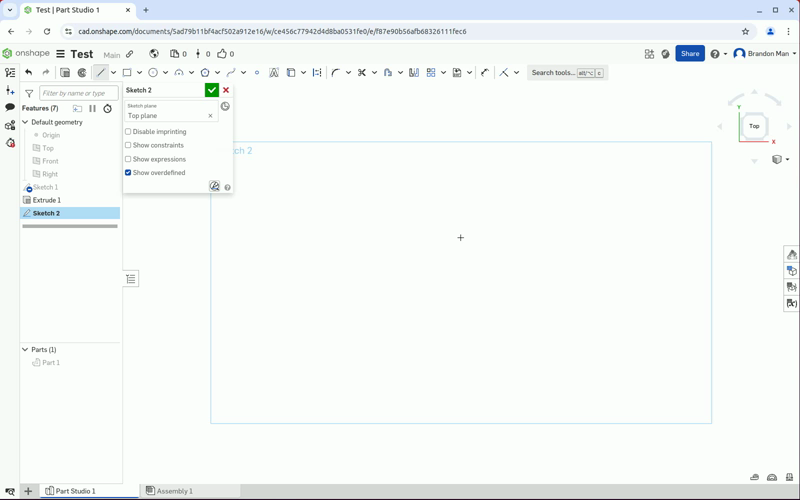
click(460, 237)
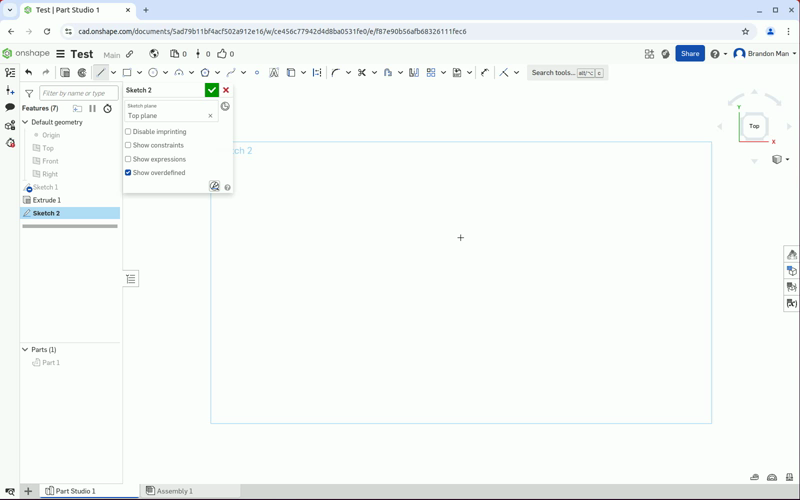
key_up(shift)
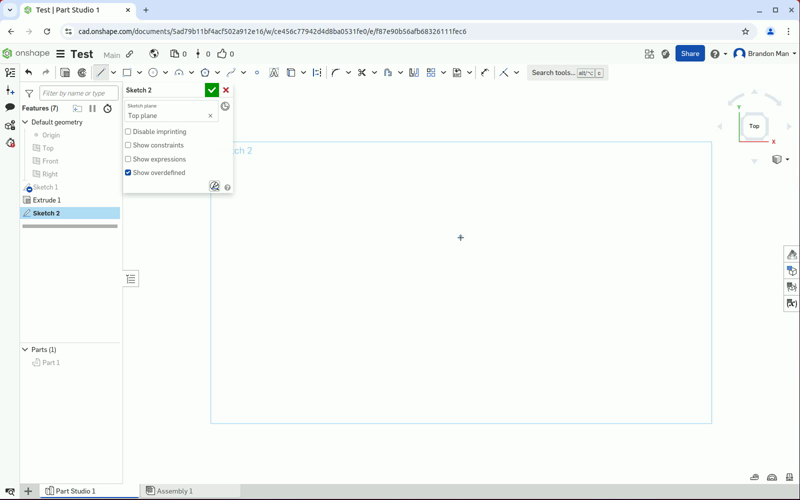
key_down(shift)
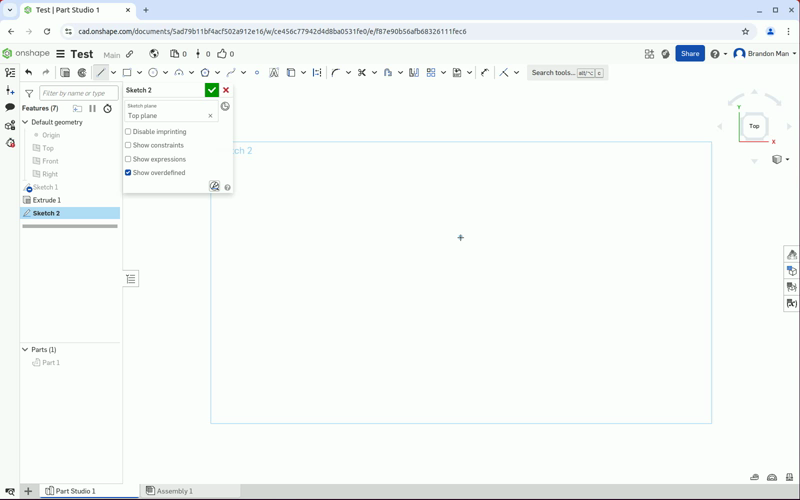
mouse_move(573, 237)
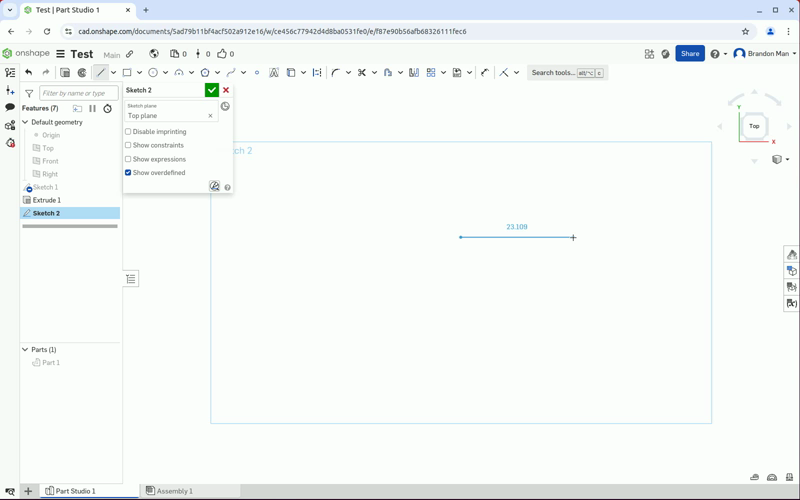
click(573, 237)
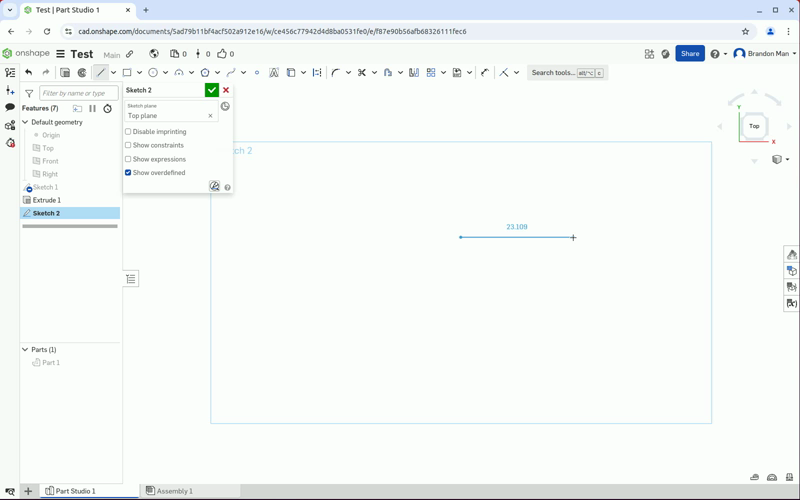
key_up(shift)
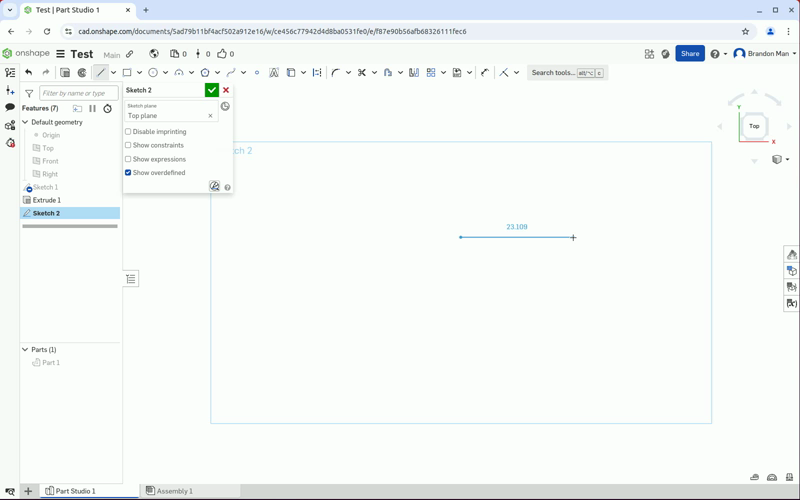
key_down(shift)
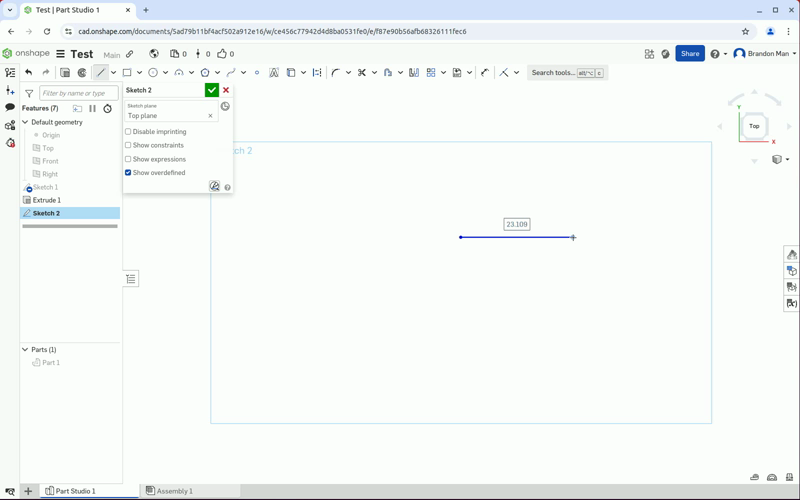
mouse_move(589, 237)
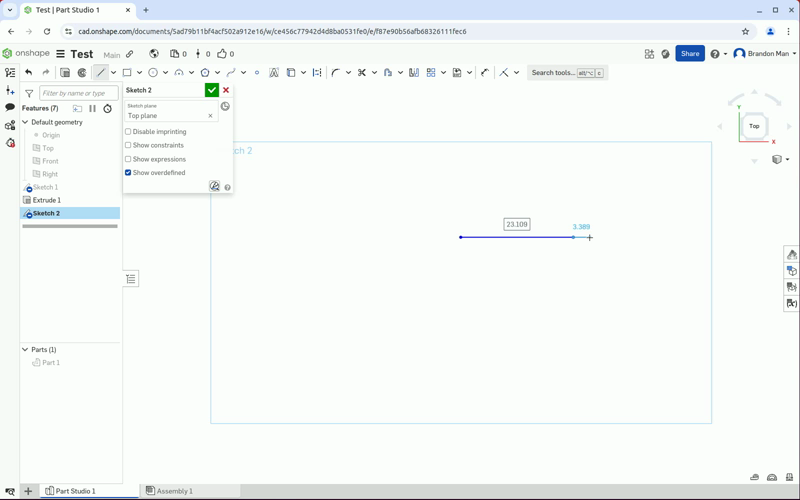
mouse_move(573, 222)
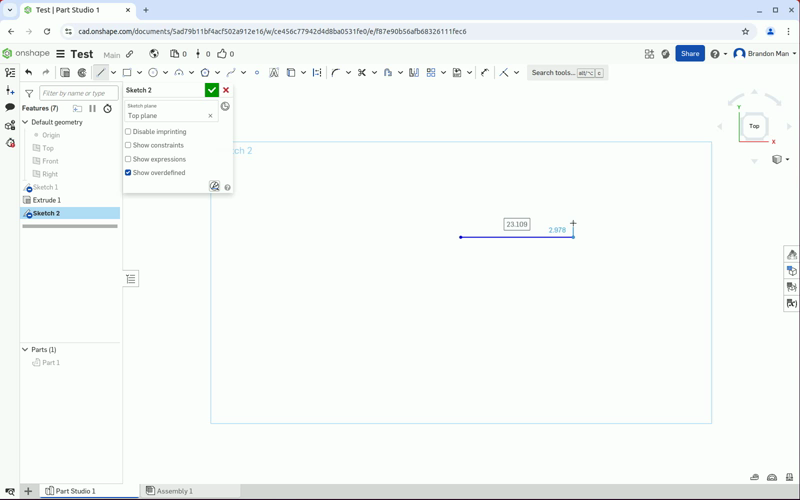
click(573, 222)
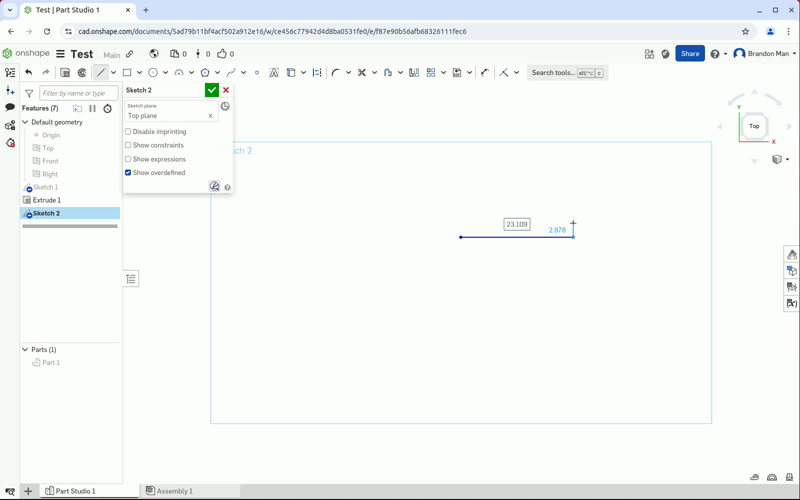
key_up(shift)
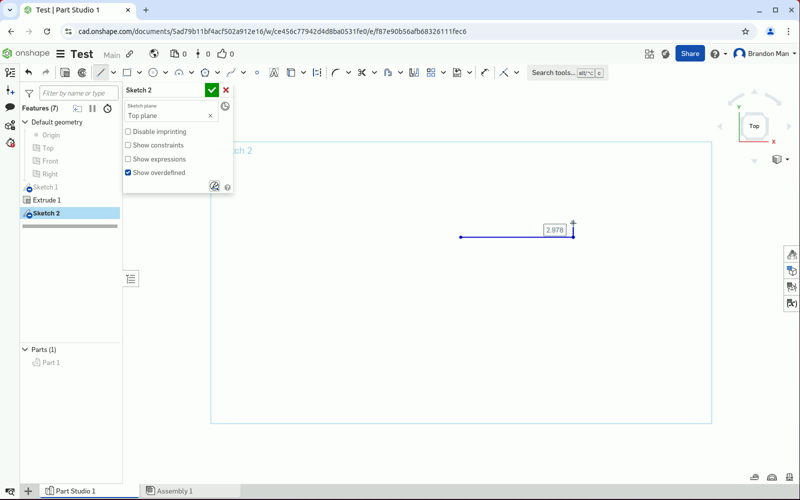
key_down(shift)
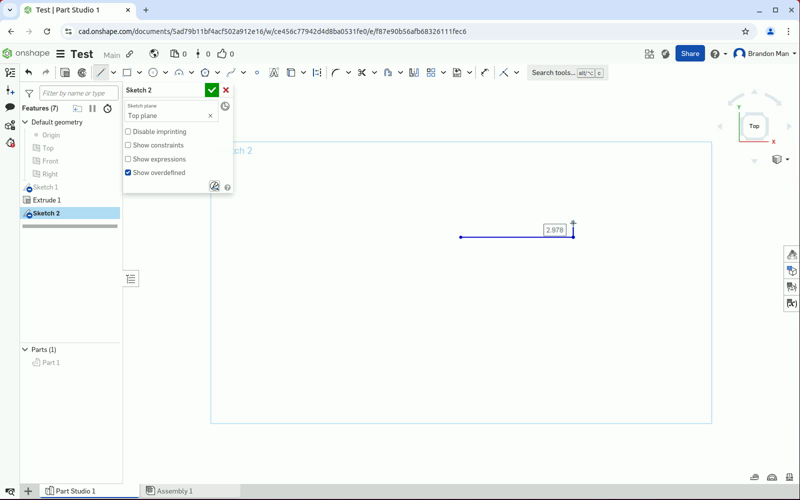
mouse_move(460, 209)
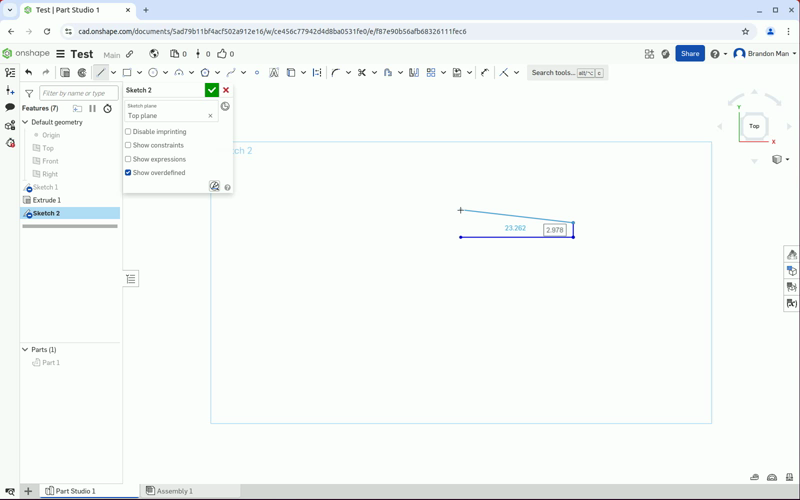
click(460, 209)
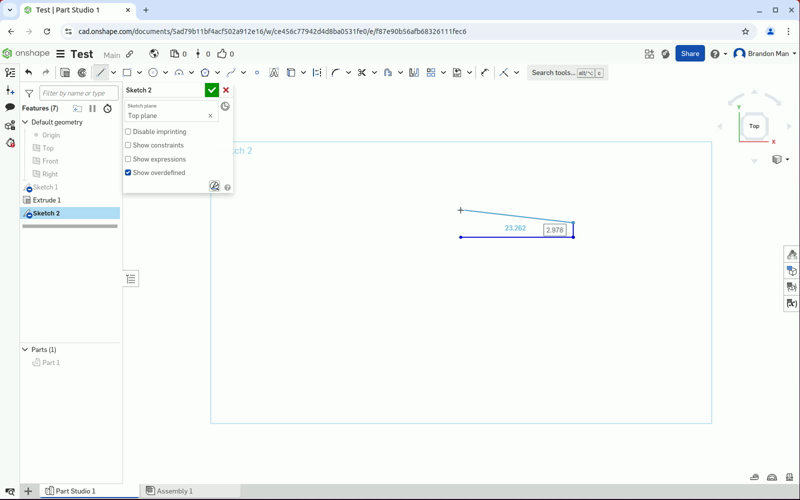
key_up(shift)
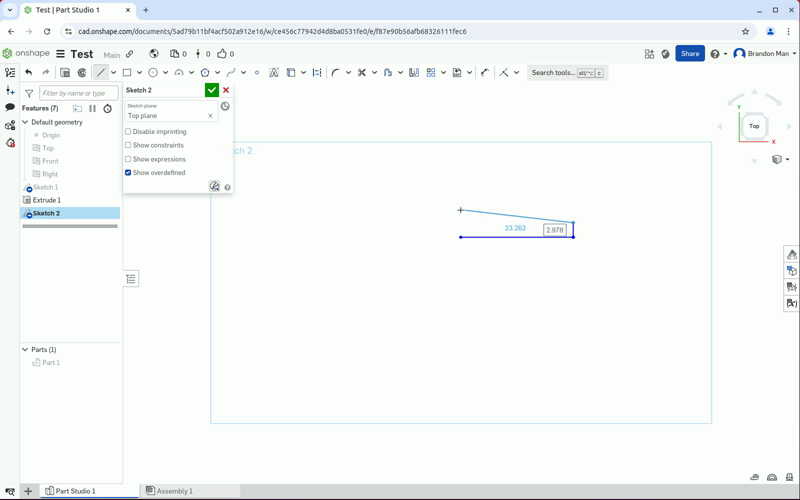
mouse_move(490, 209)
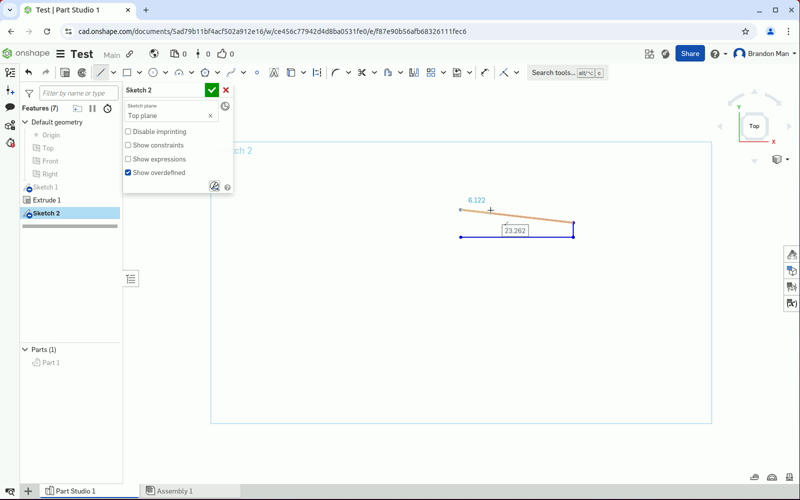
key_down(shift)
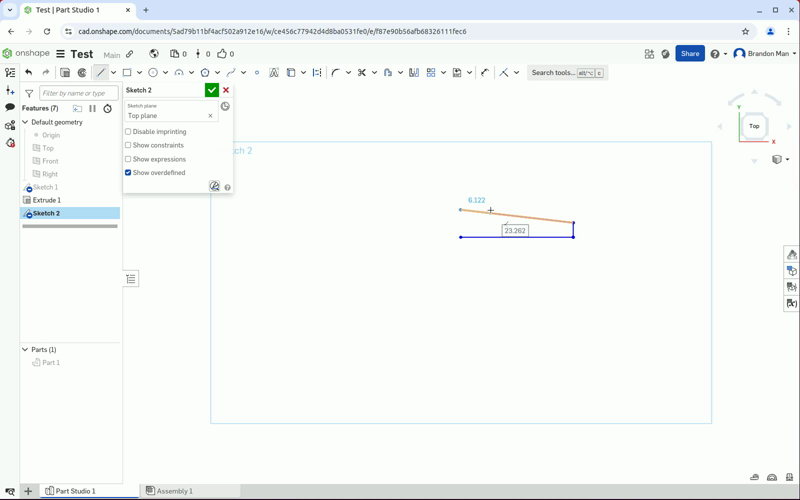
mouse_move(460, 237)
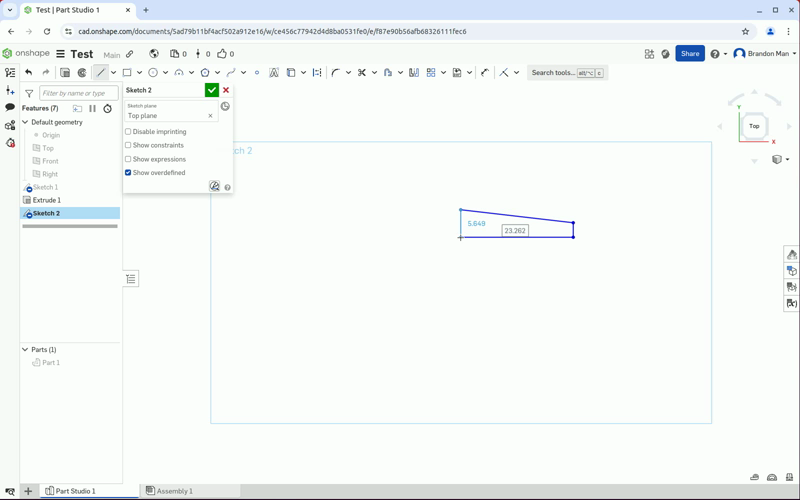
key_up(shift)
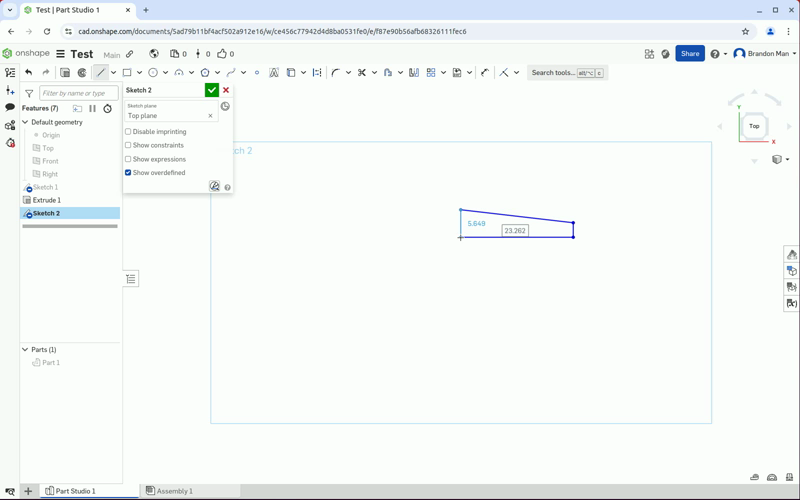
click(460, 237)
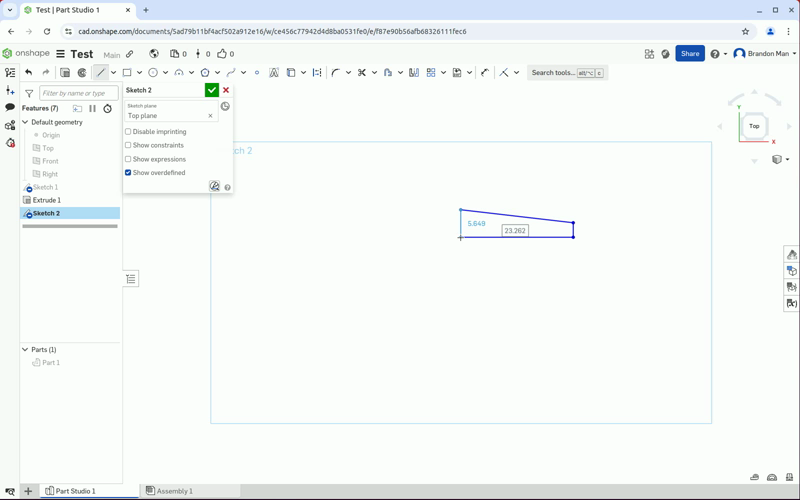
key(esc)
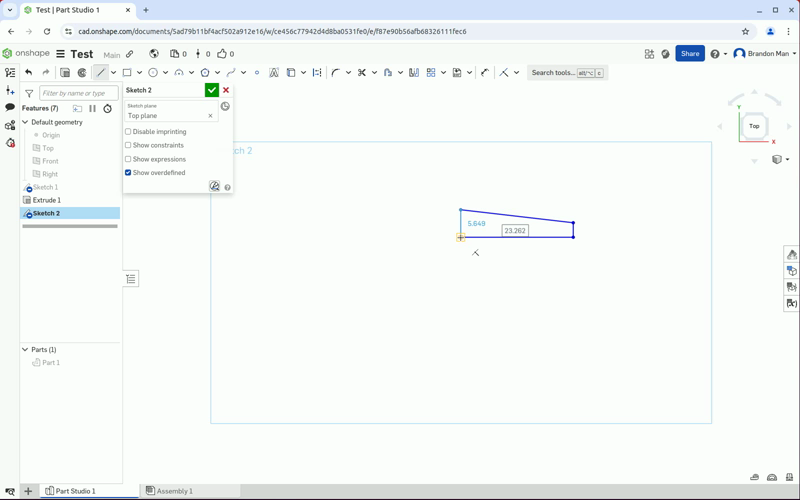
mouse_move(479, 221)
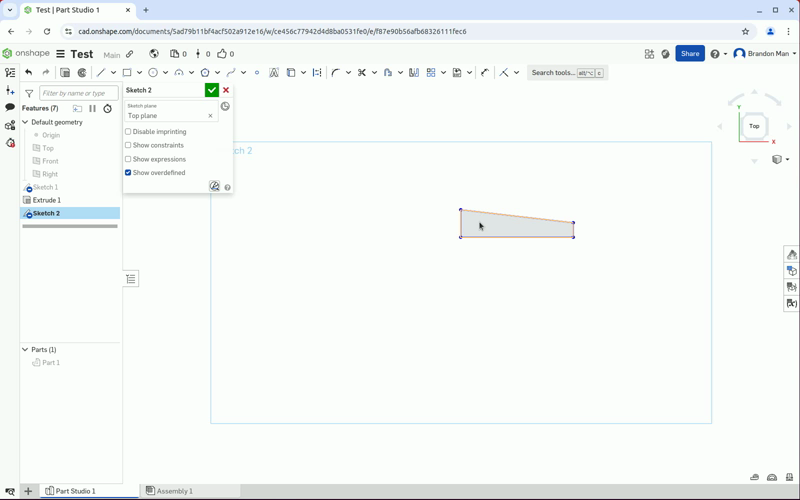
click(479, 221)
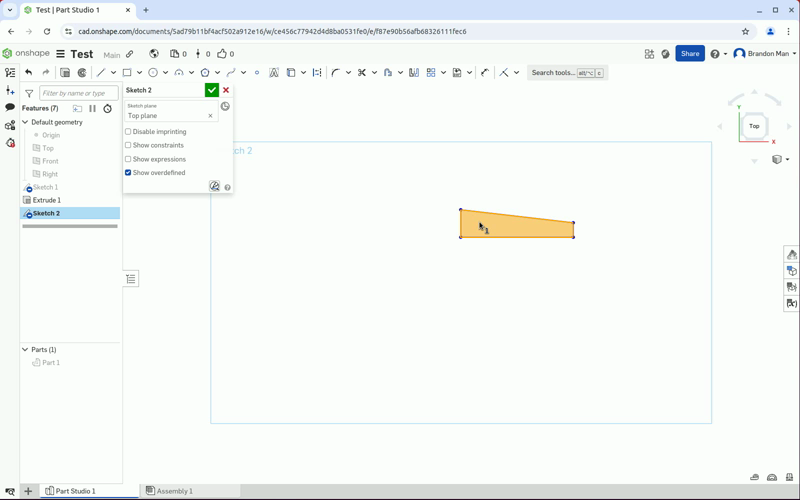
mouse_move(73, 352)
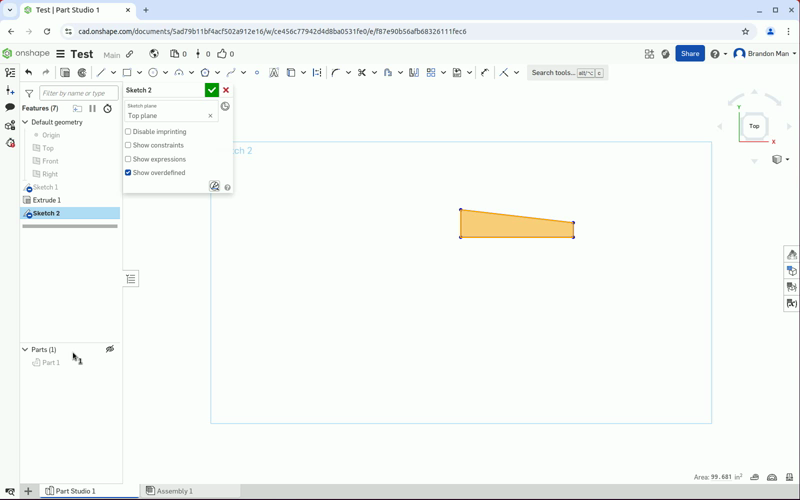
key(shift+y)
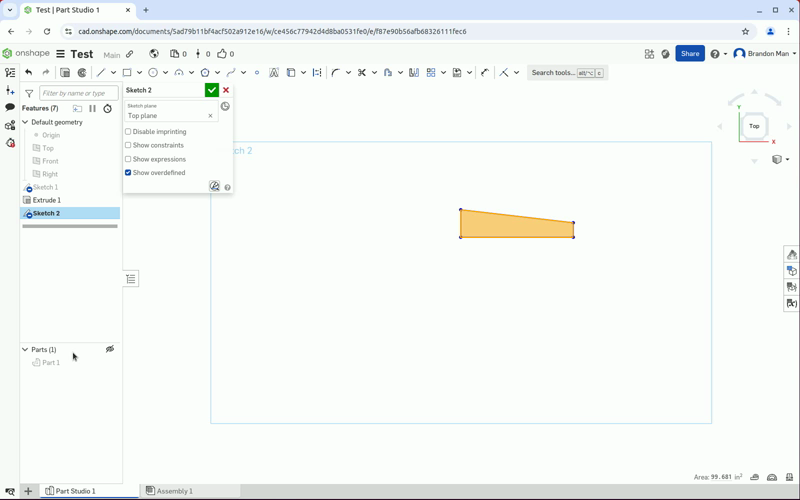
key(shift+e)
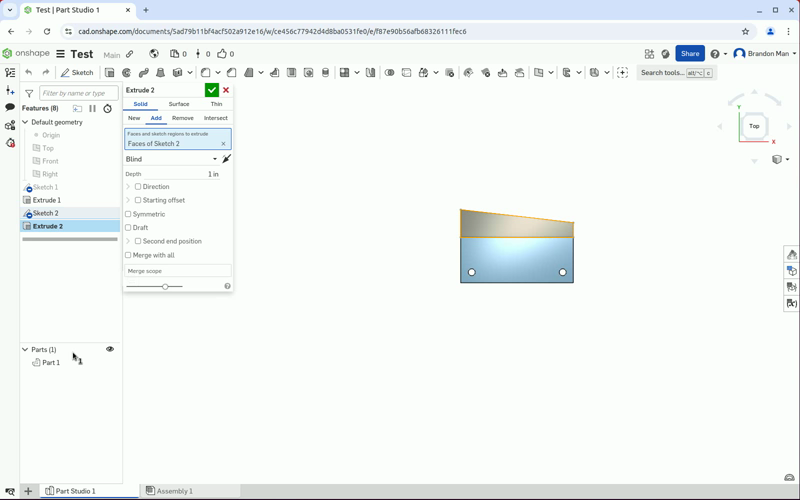
mouse_move(143, 106)
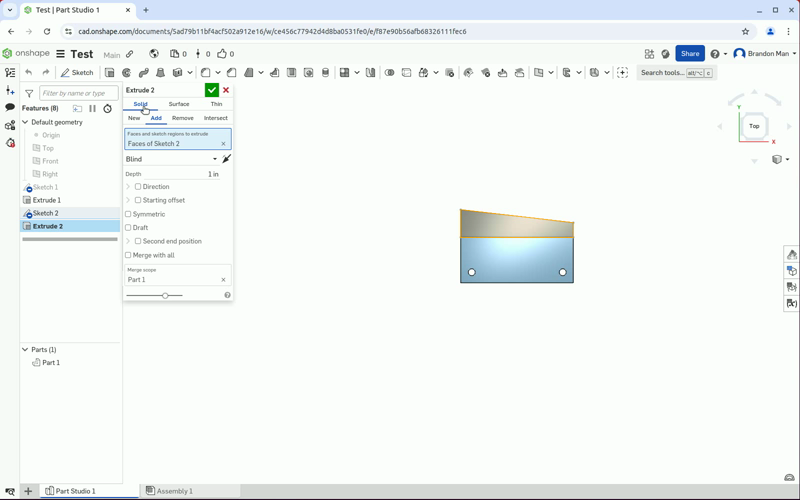
click(143, 106)
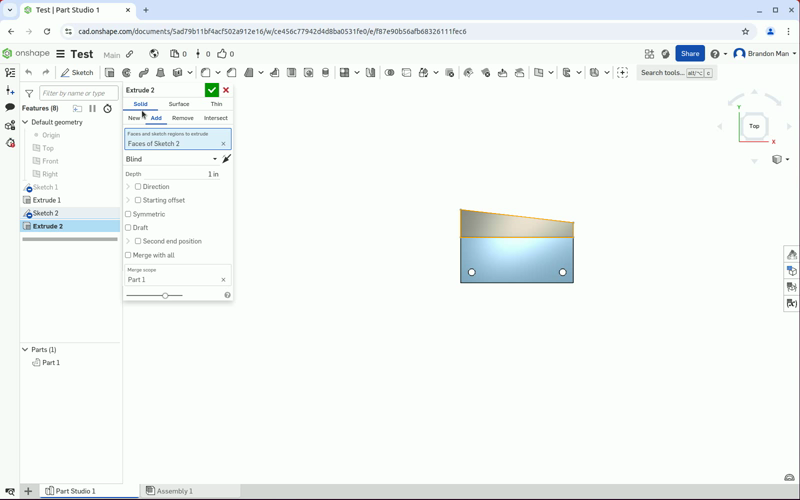
mouse_move(137, 120)
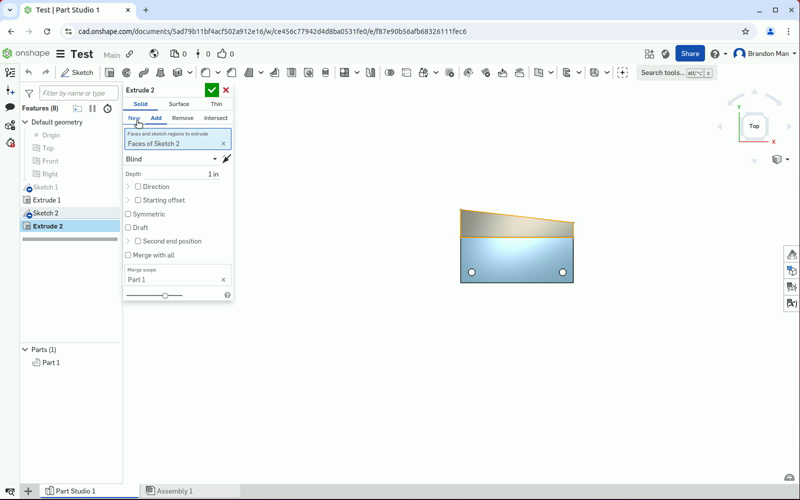
click(137, 120)
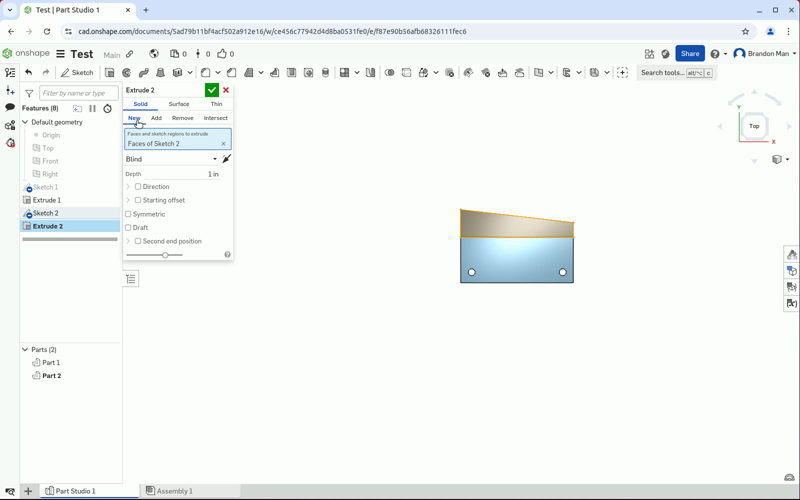
key(tab, 4)
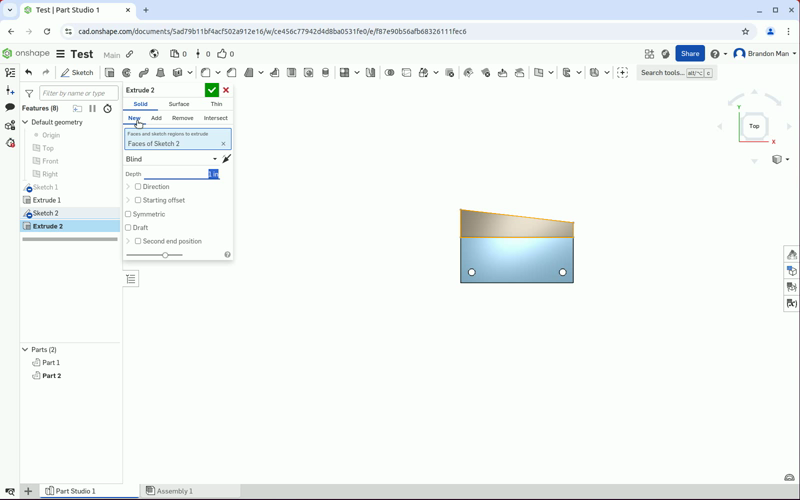
text(0.481)
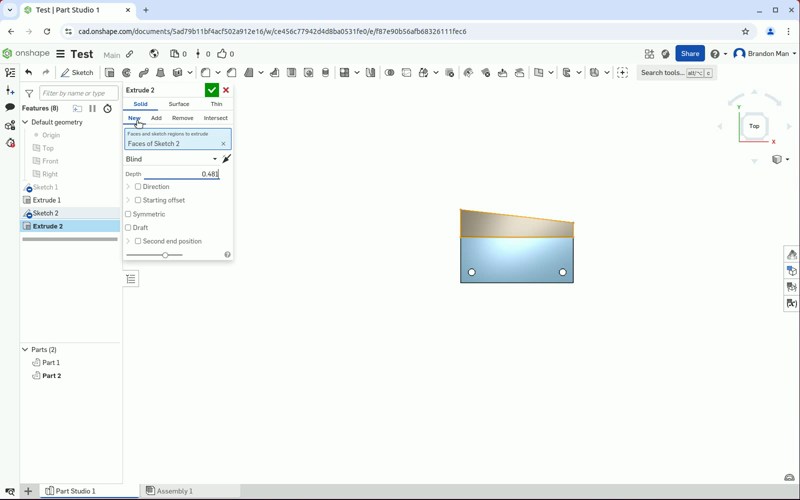
key(enter)
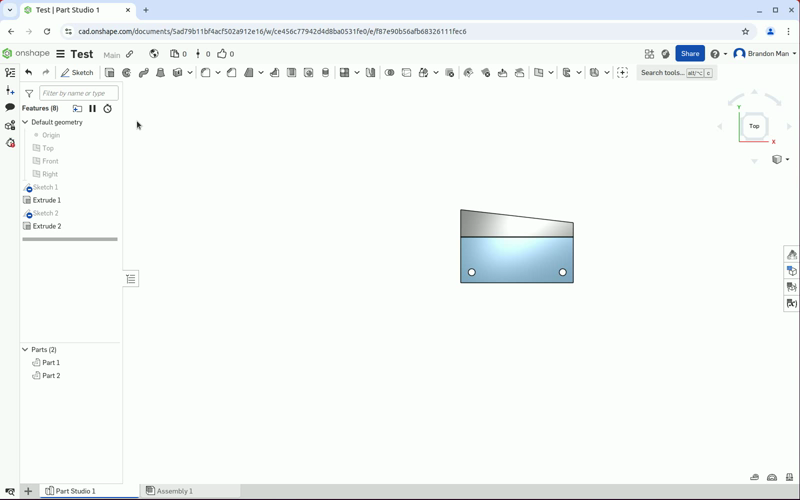
key(shift+h)
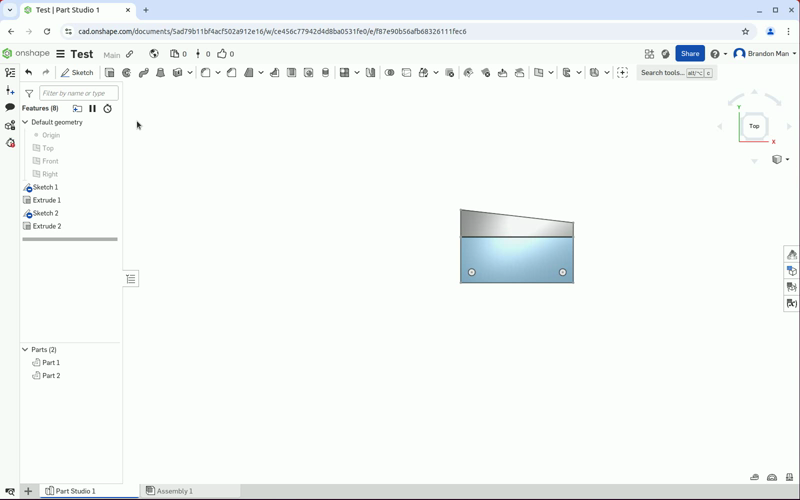
key(shift+h)
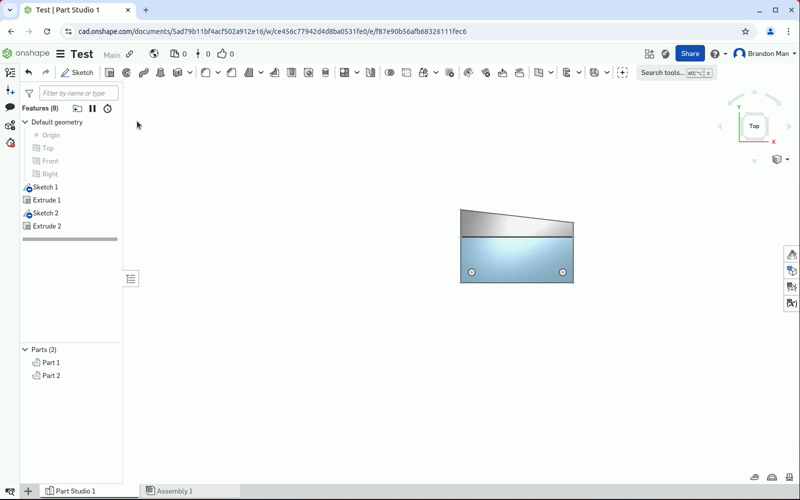
key(shift+7)
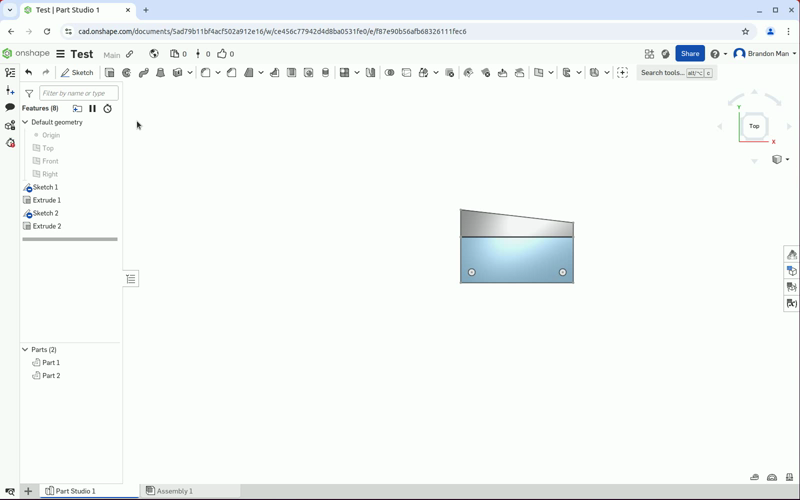
key(up, 3)
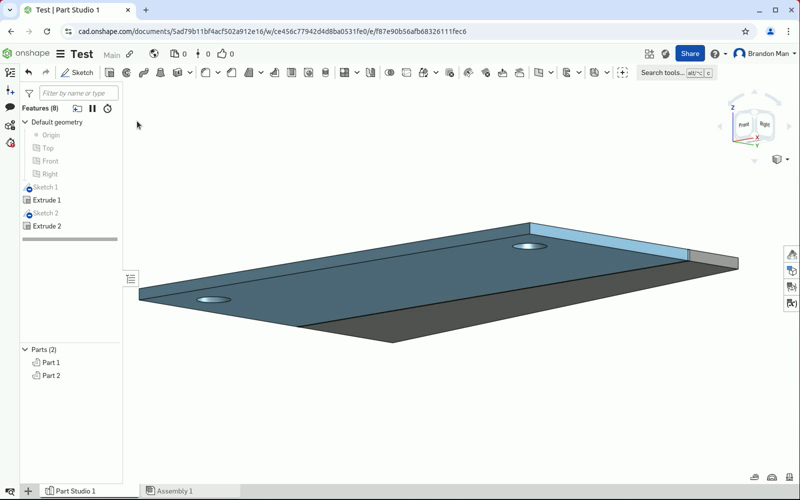
key(left, 3)
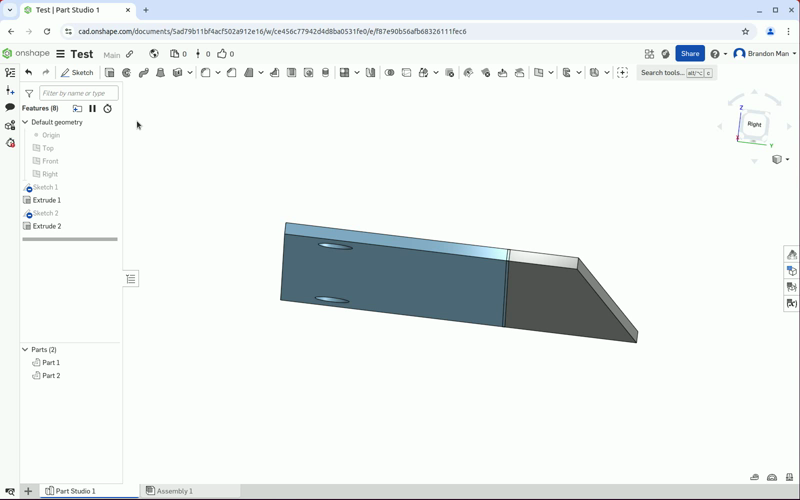
key(right, 3)
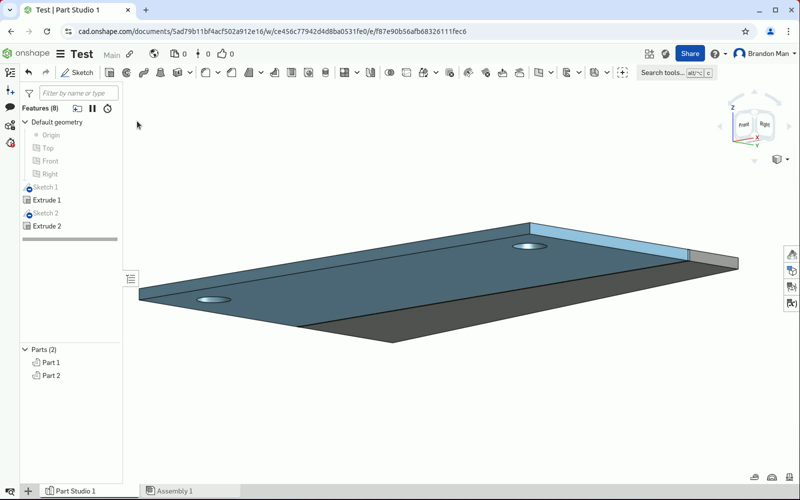
key(down, 3)
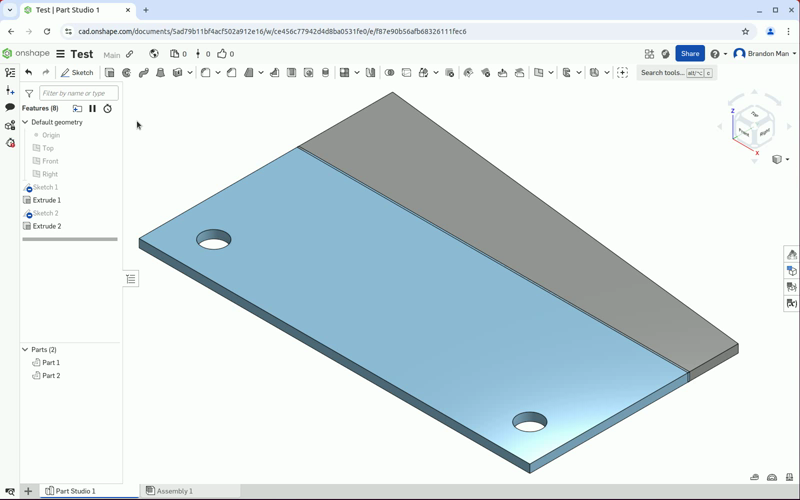
mouse_move(73, 189)
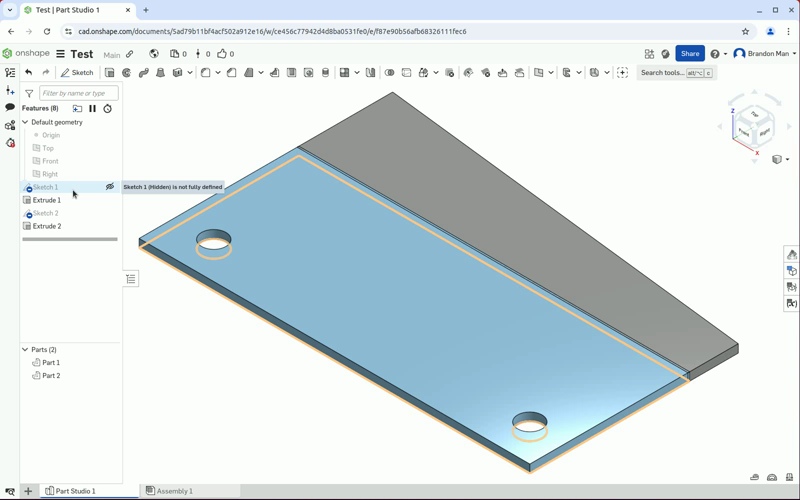
click(73, 189)